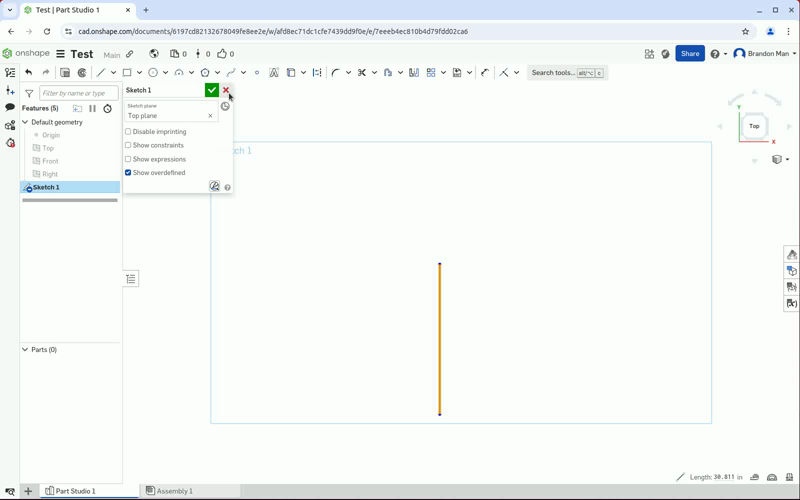
key(shift+h)
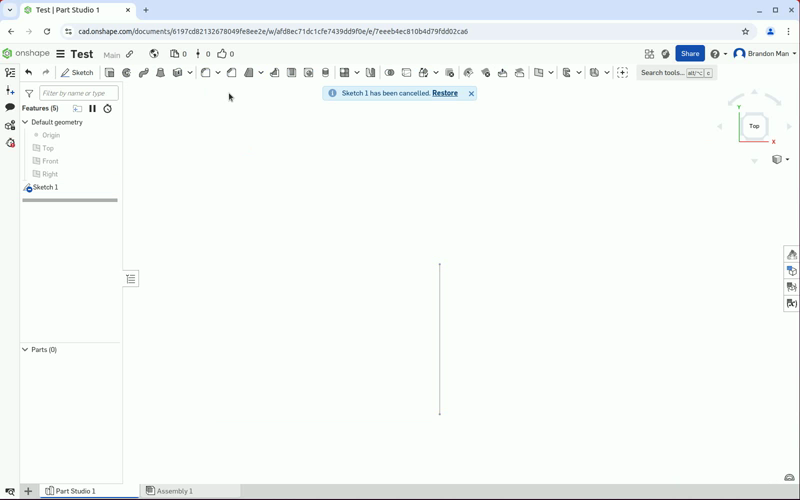
key(shift+s)
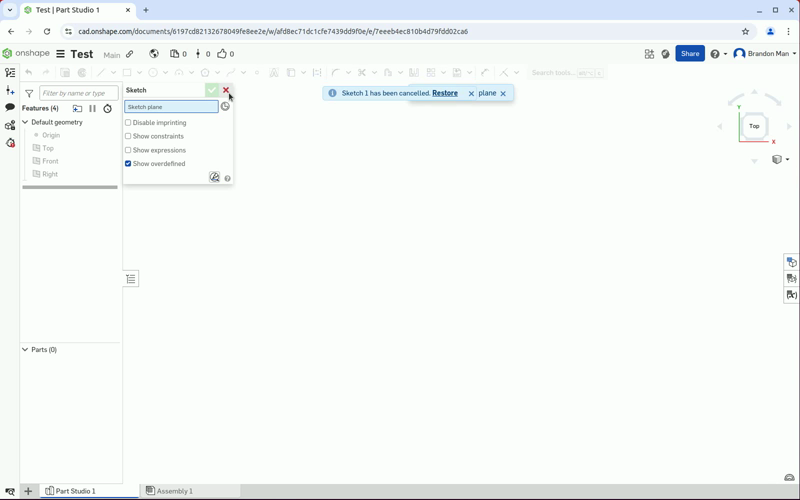
mouse_move(73, 150)
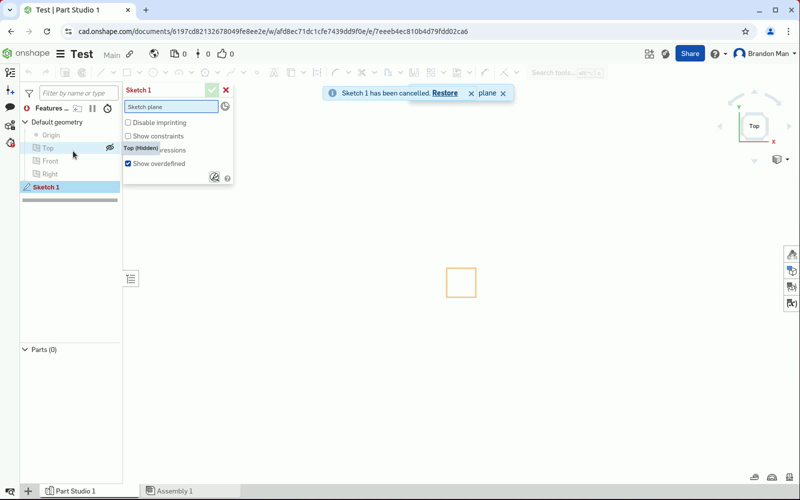
click(73, 150)
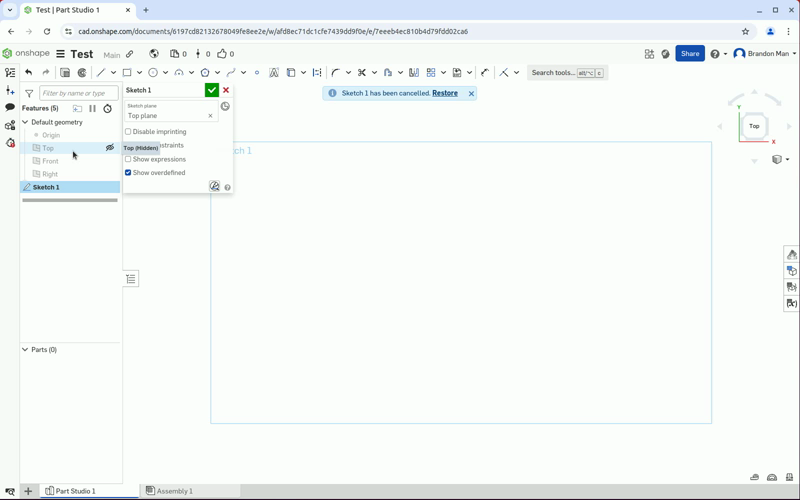
mouse_move(73, 352)
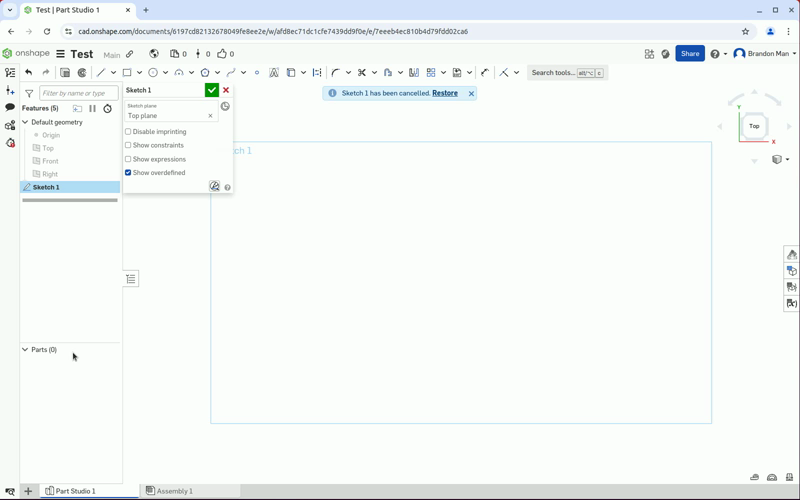
key(y)
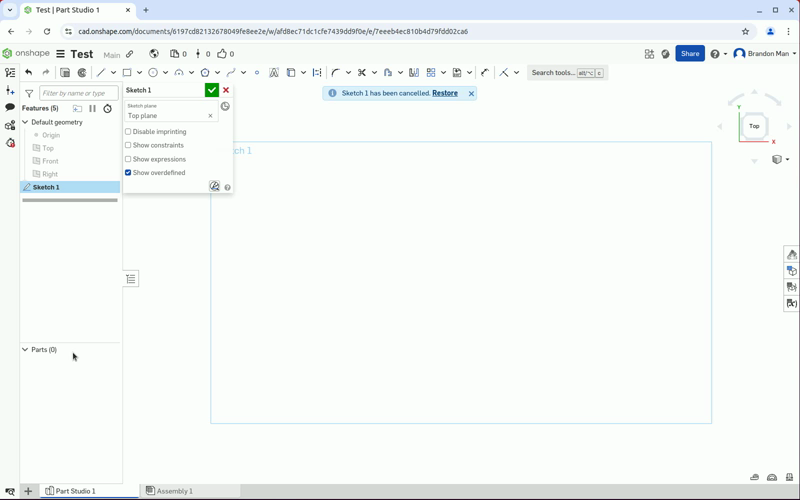
key(l)
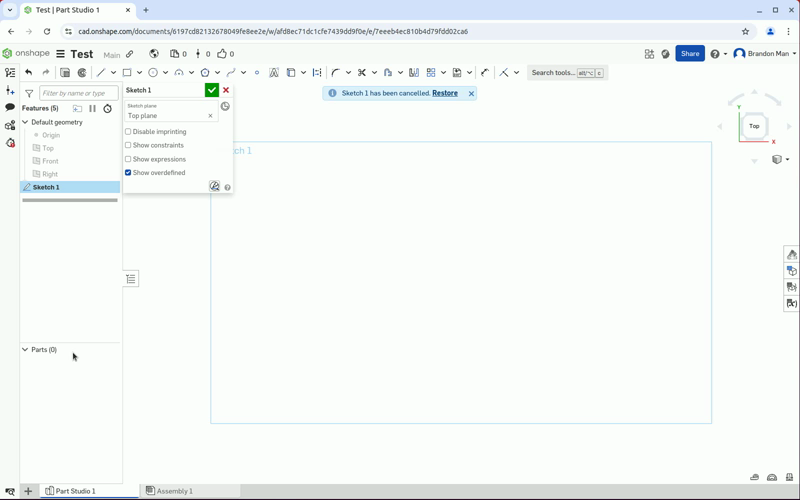
key_down(shift)
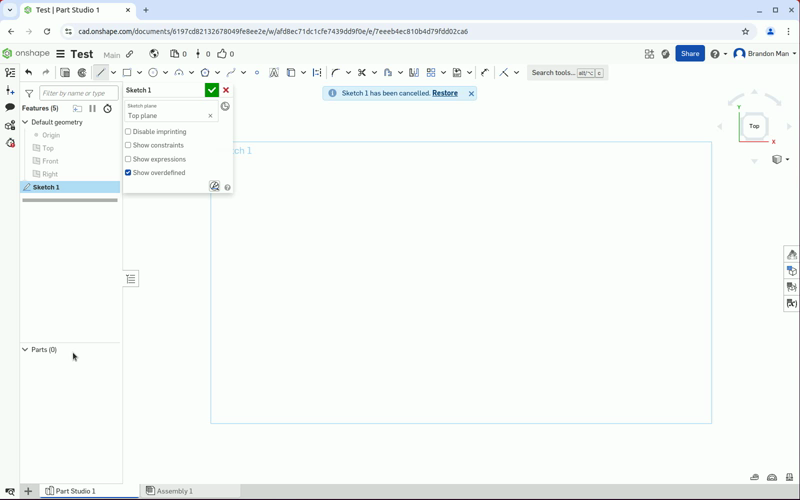
mouse_move(441, 305)
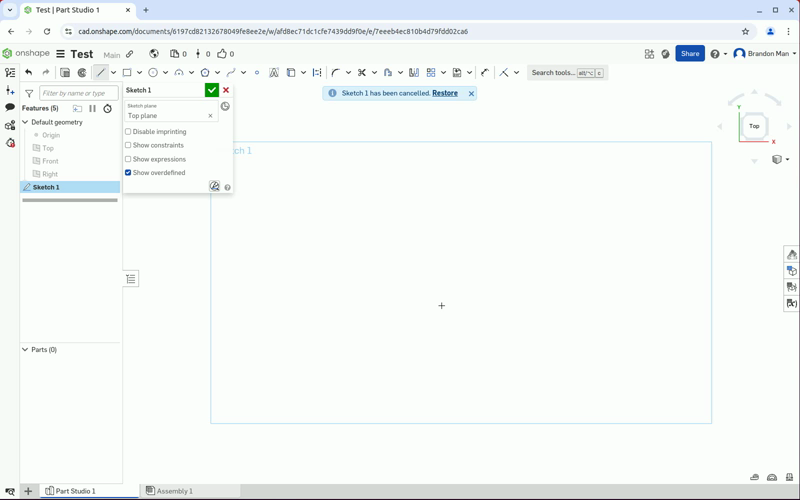
click(441, 305)
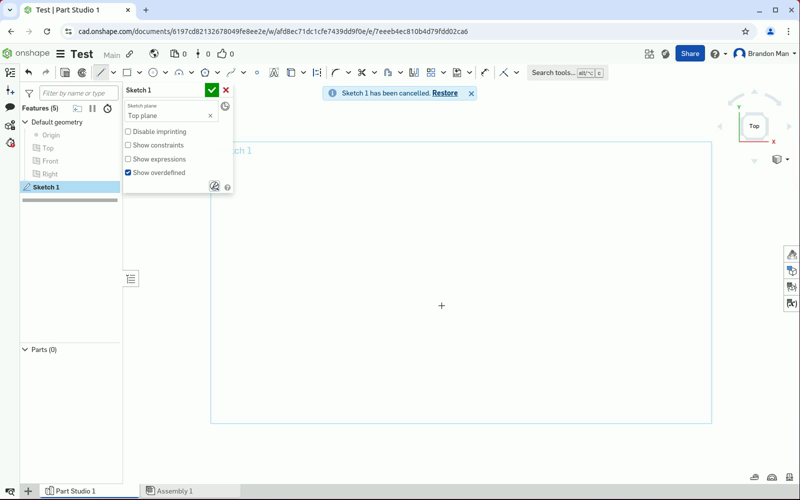
key_up(shift)
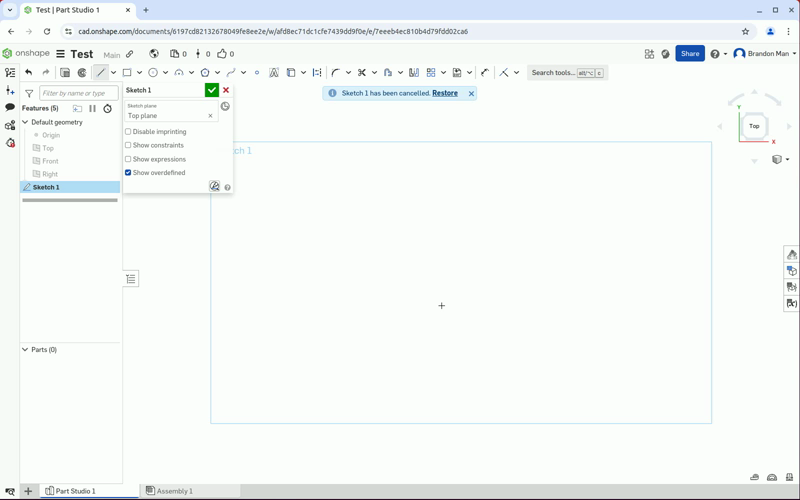
key_down(shift)
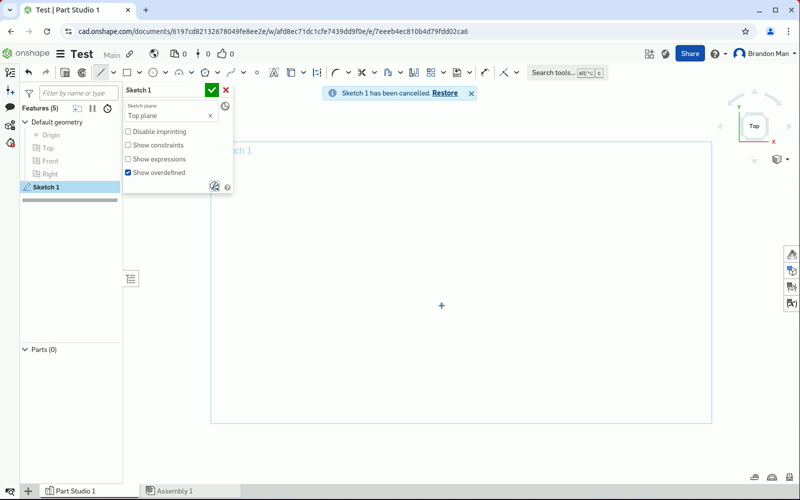
mouse_move(522, 305)
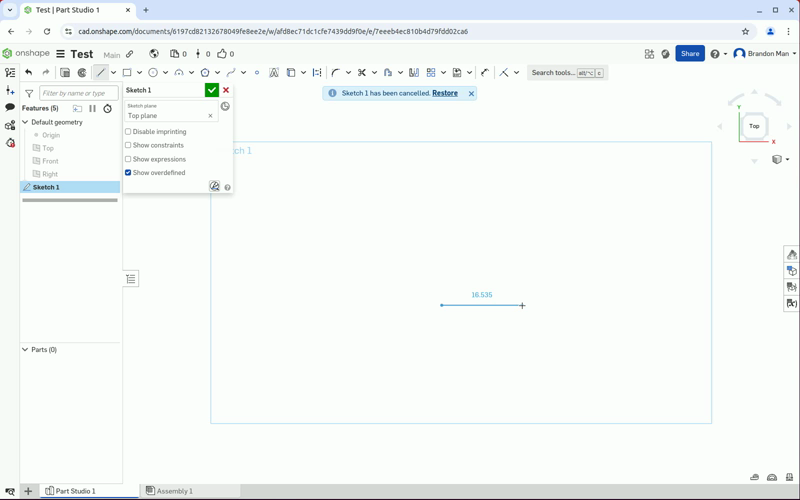
click(522, 305)
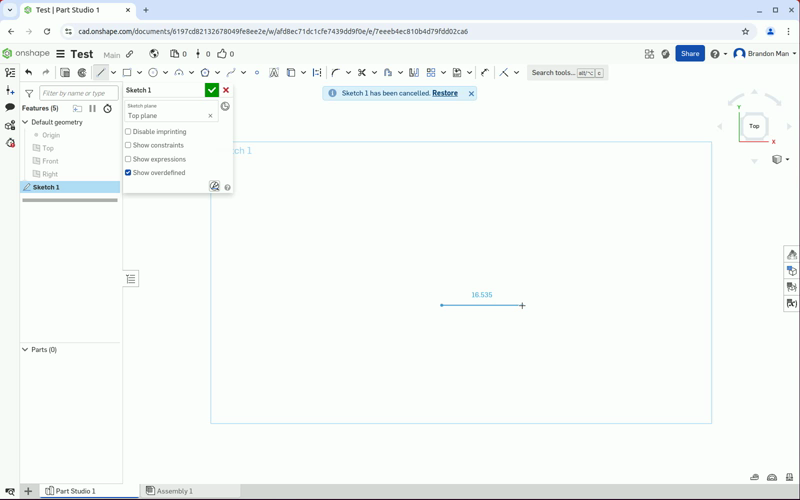
key_up(shift)
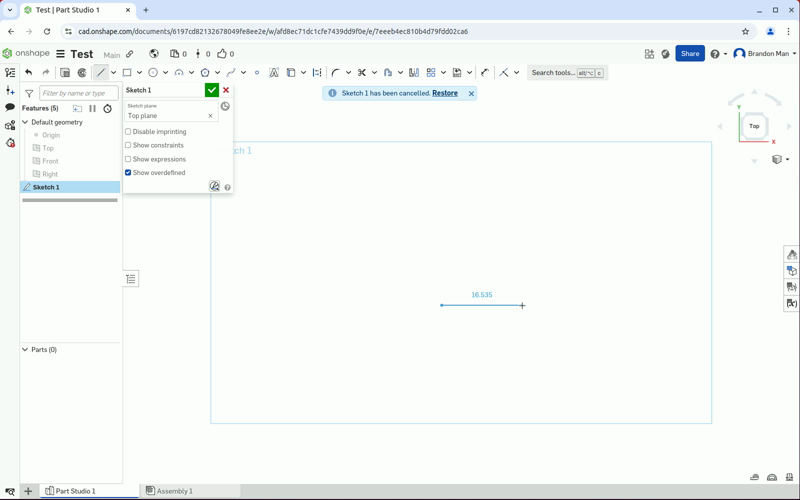
key_down(shift)
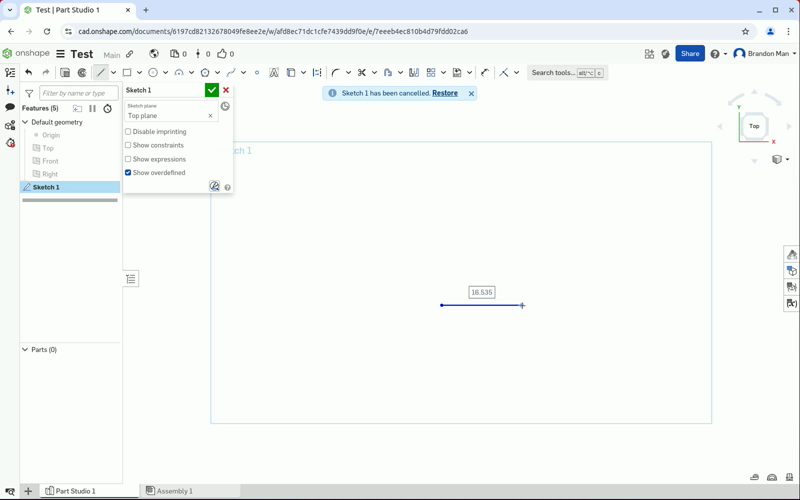
mouse_move(552, 305)
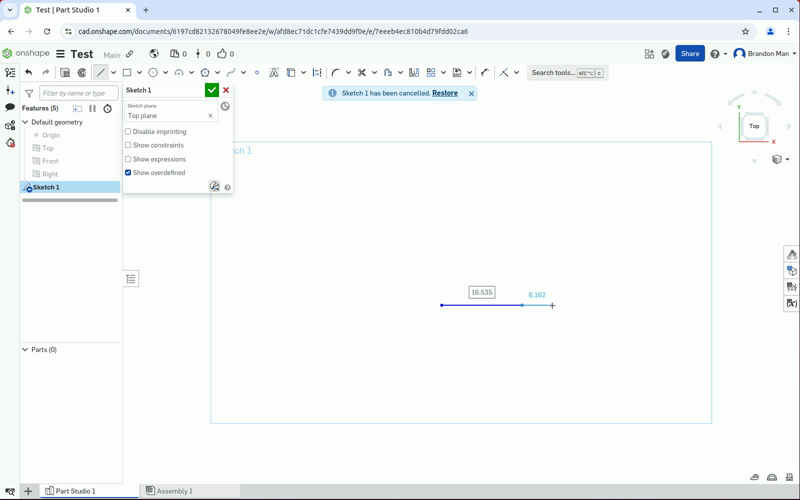
mouse_move(522, 259)
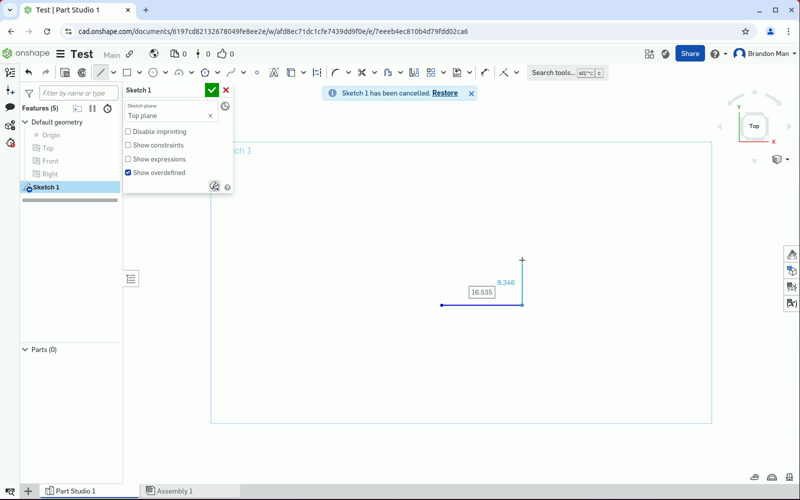
click(522, 259)
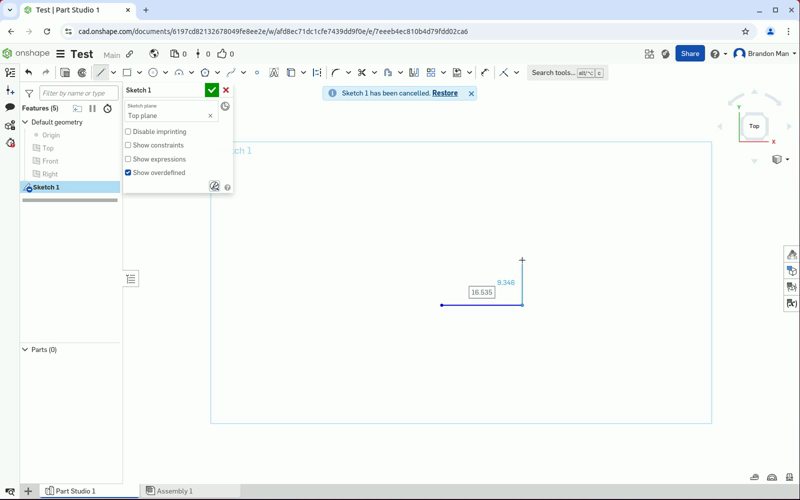
key_up(shift)
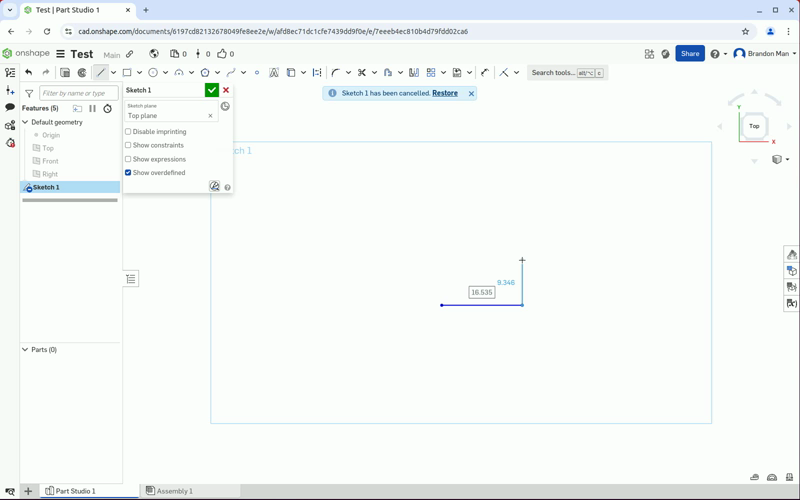
key_down(shift)
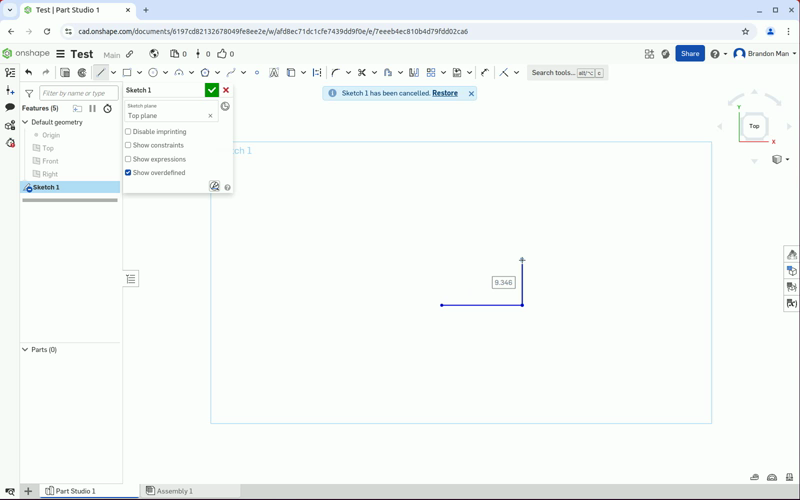
mouse_move(441, 259)
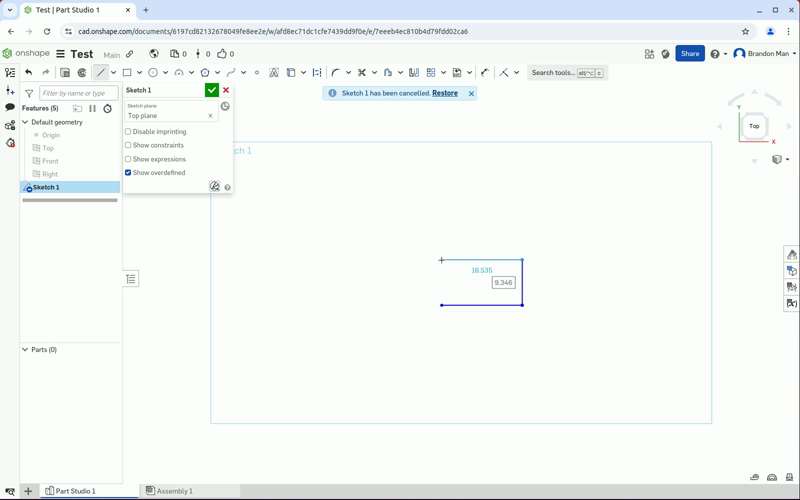
click(441, 259)
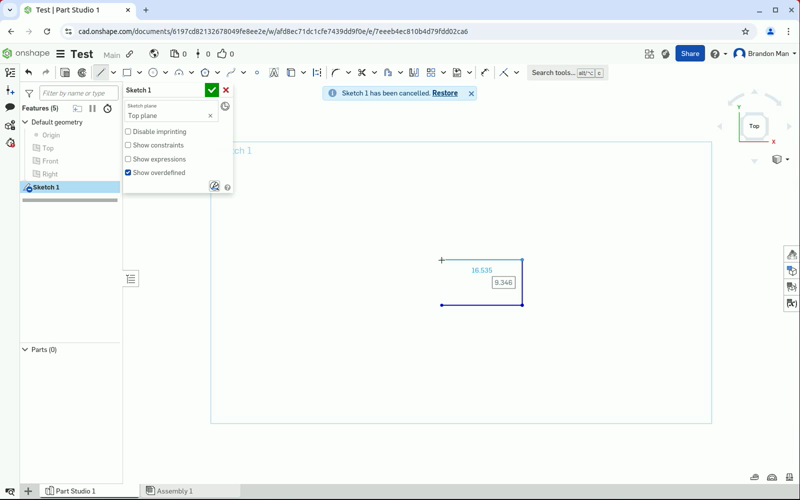
key_up(shift)
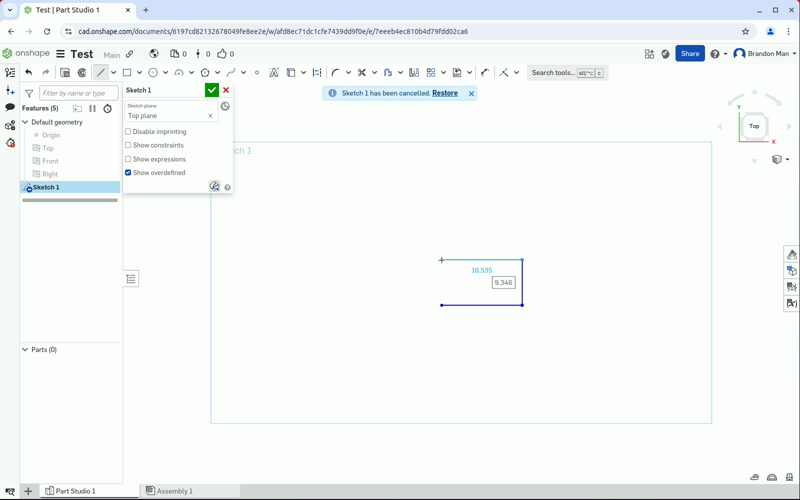
mouse_move(471, 259)
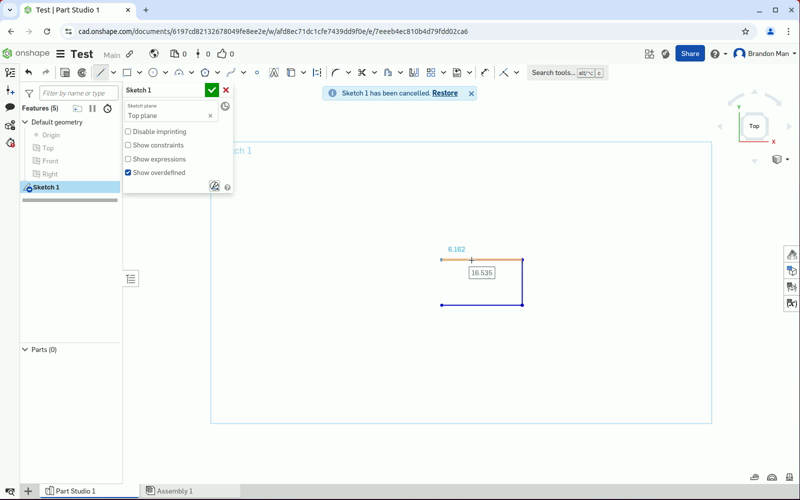
key_down(shift)
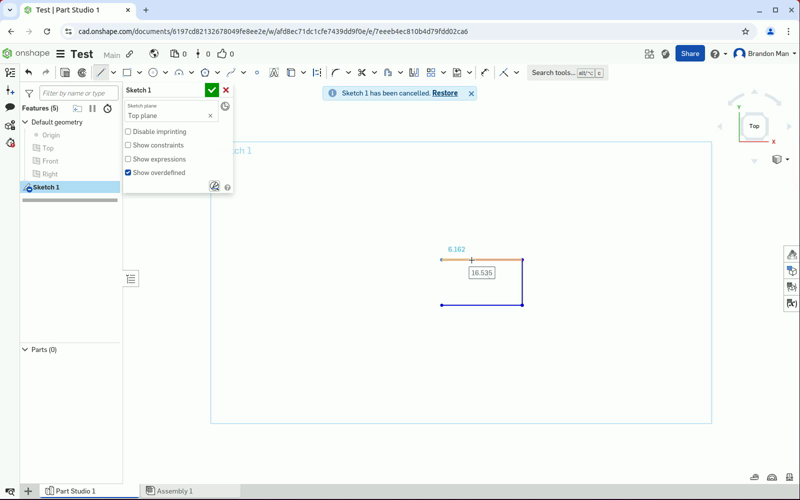
mouse_move(441, 305)
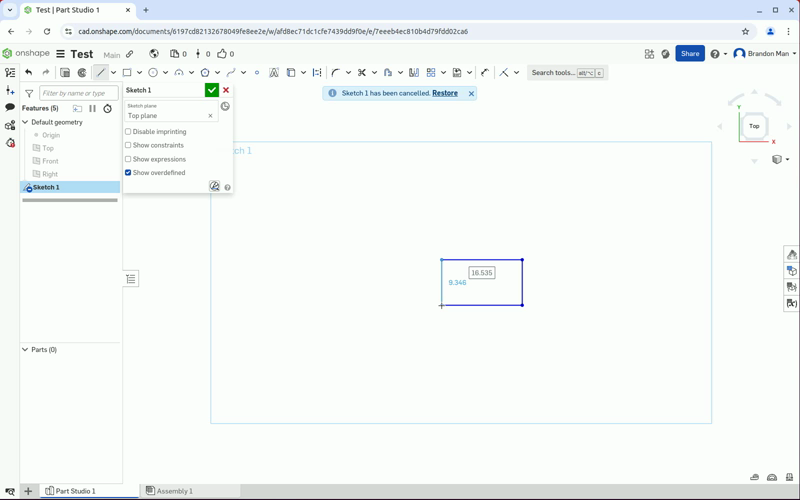
key_up(shift)
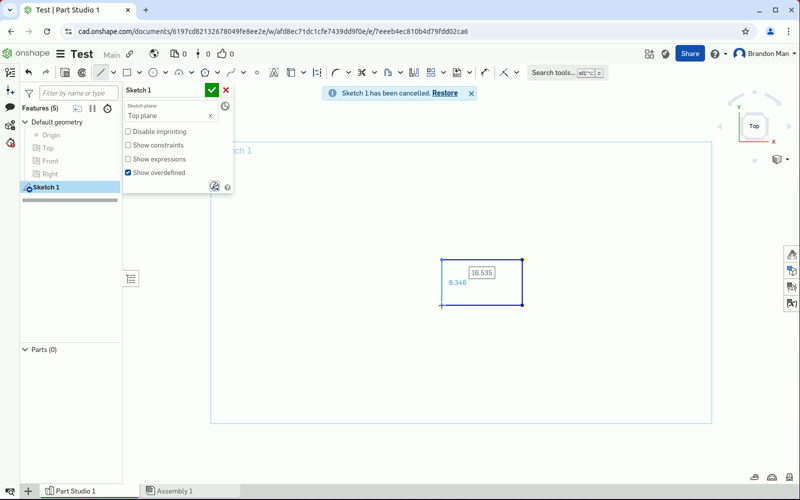
click(441, 305)
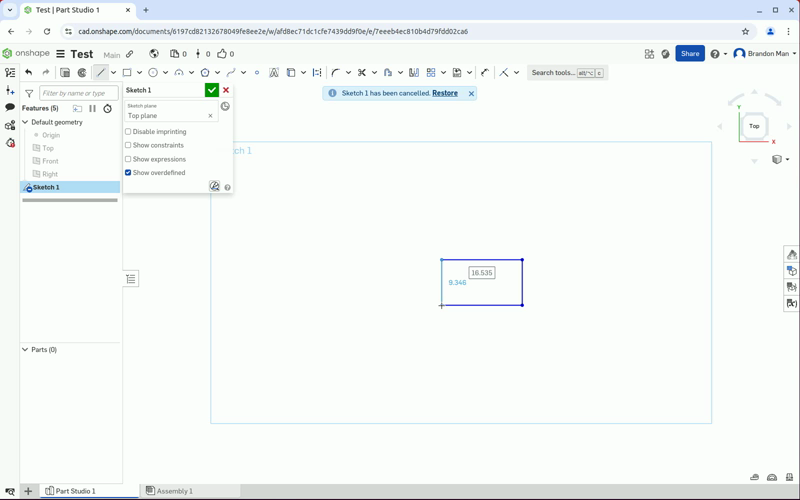
key(esc)
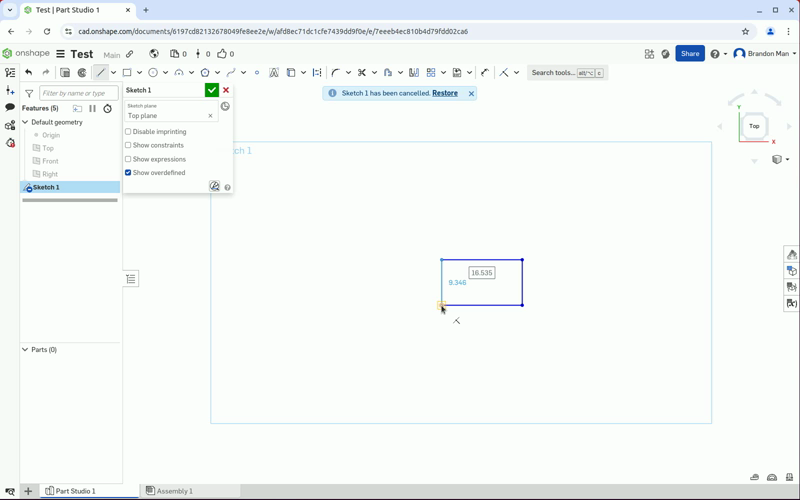
key(c)
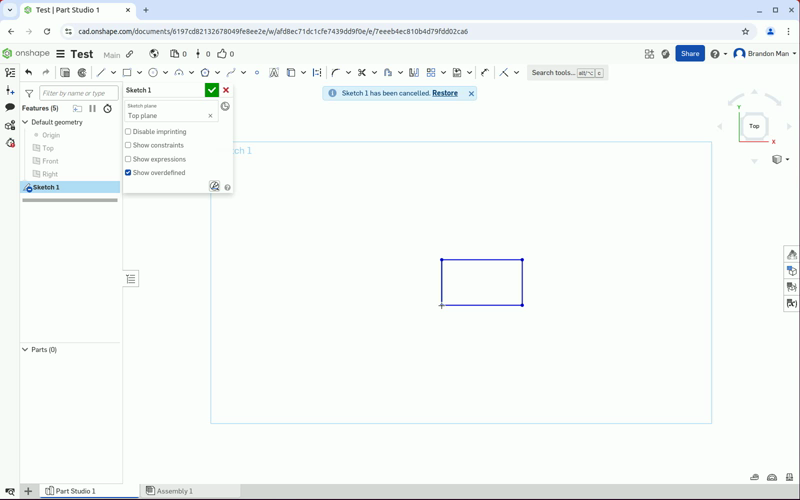
key_down(shift)
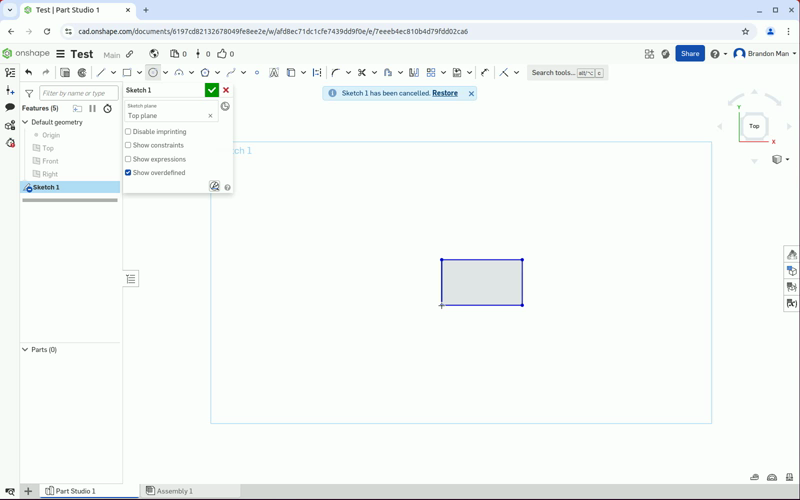
mouse_move(482, 282)
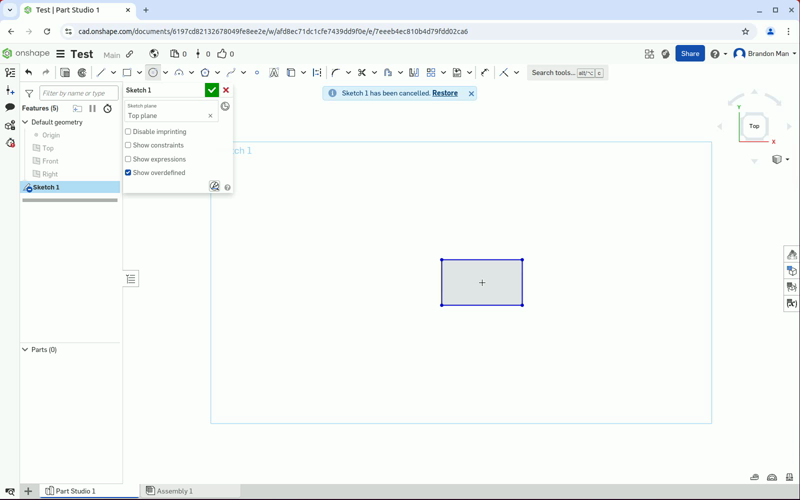
click(482, 282)
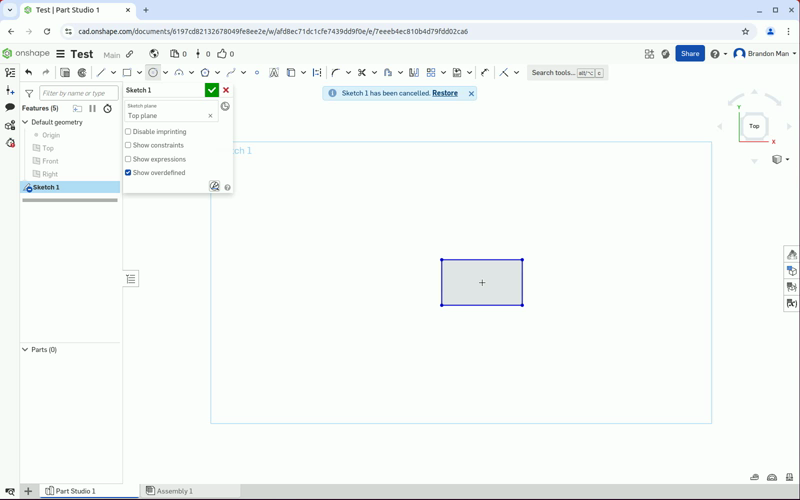
key_up(shift)
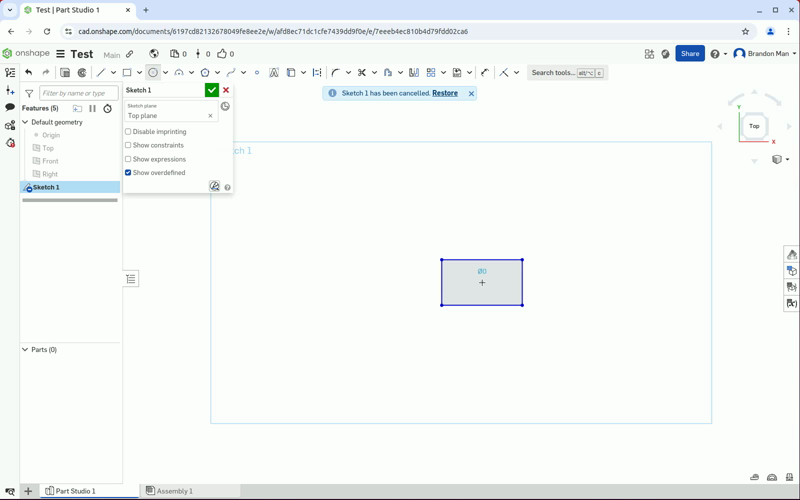
mouse_move(496, 282)
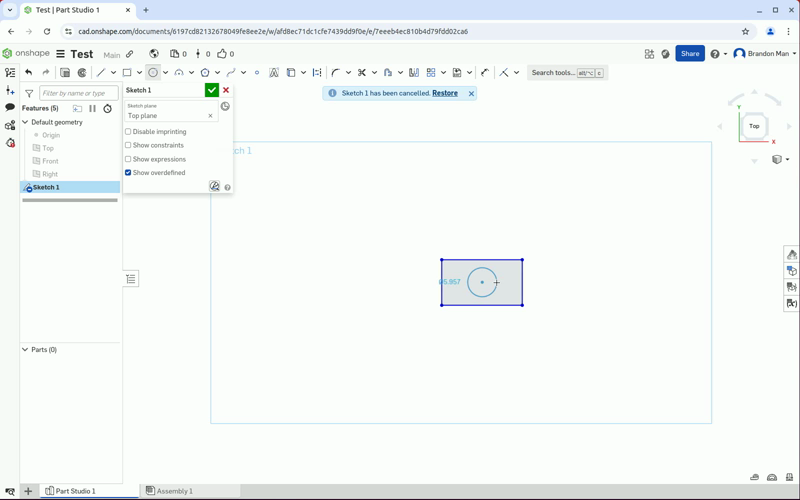
click(496, 282)
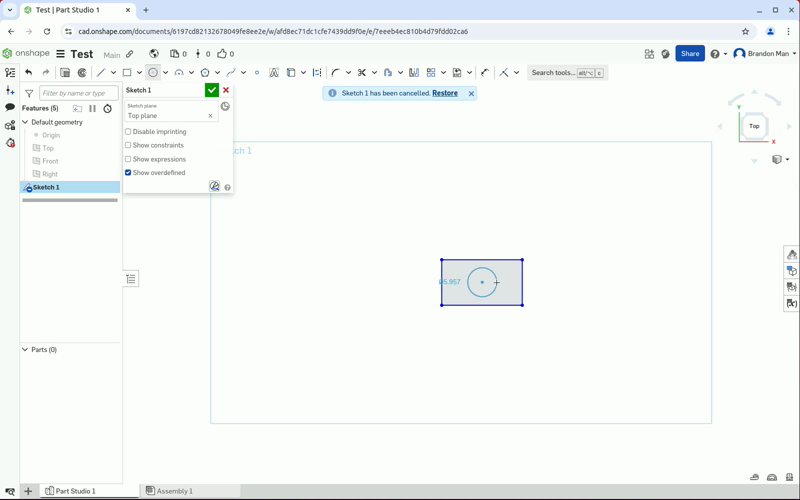
key(esc)
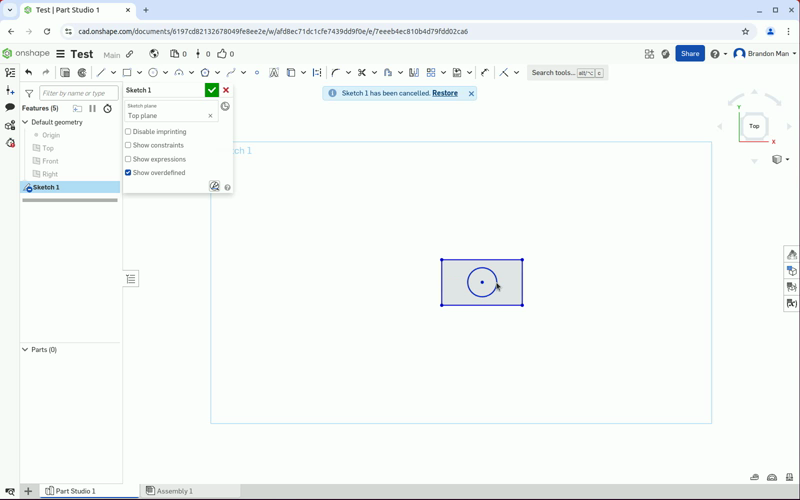
mouse_move(504, 283)
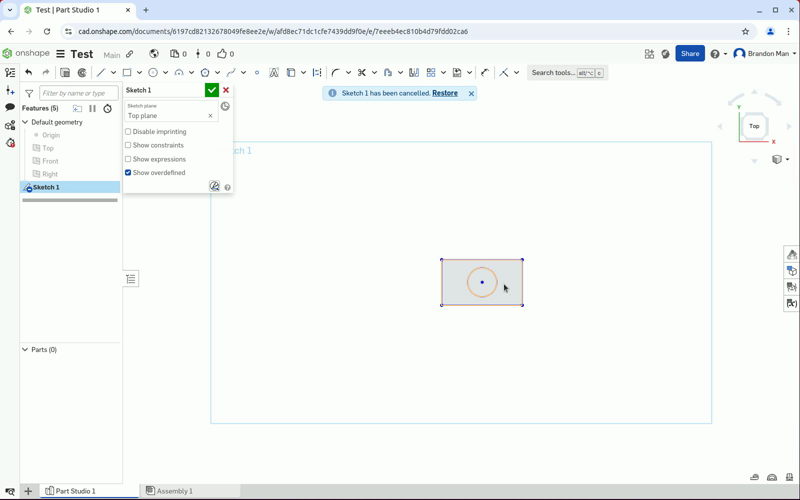
click(504, 283)
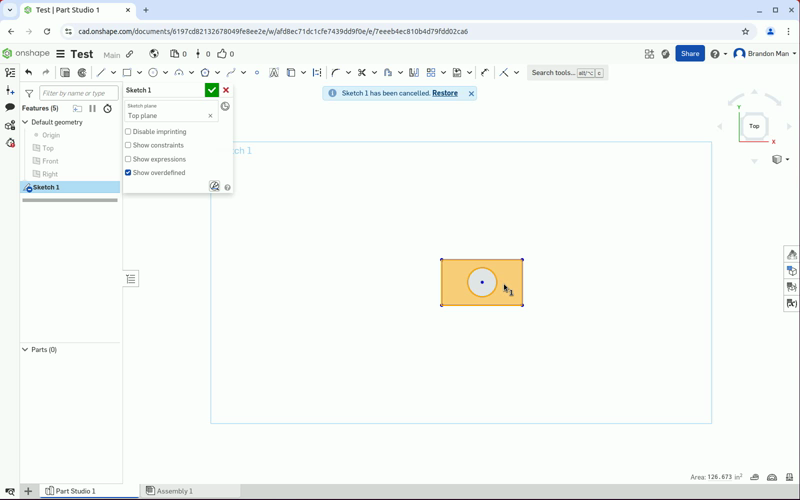
mouse_move(73, 352)
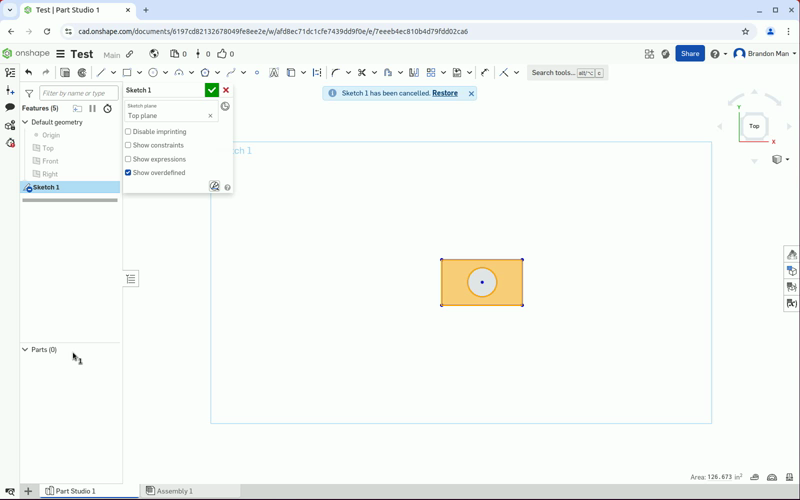
key(shift+y)
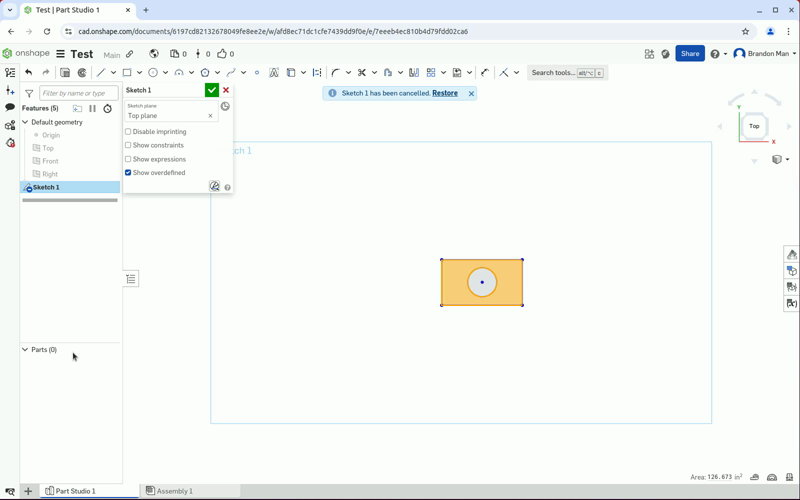
key(shift+e)
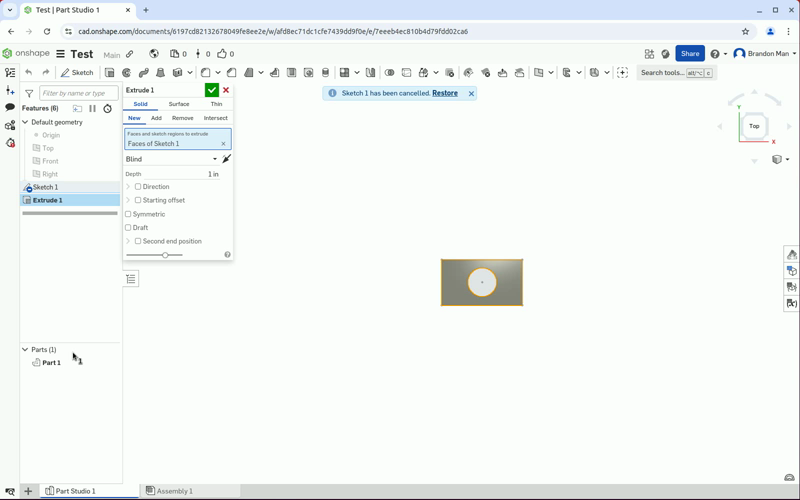
mouse_move(143, 106)
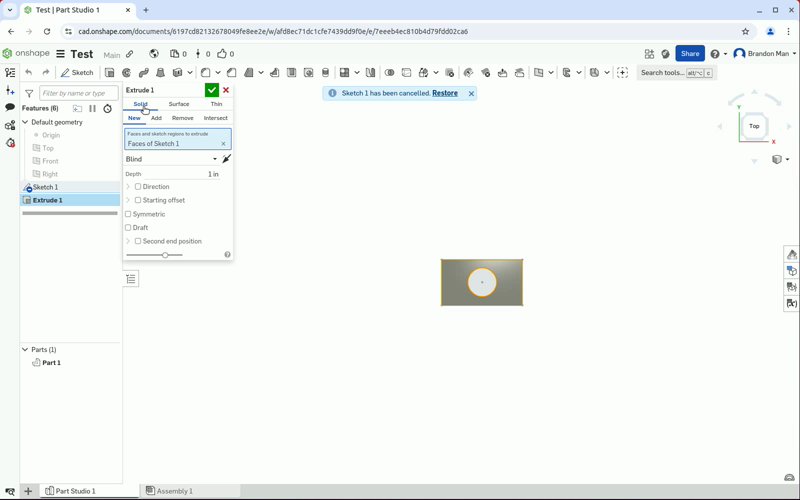
click(143, 106)
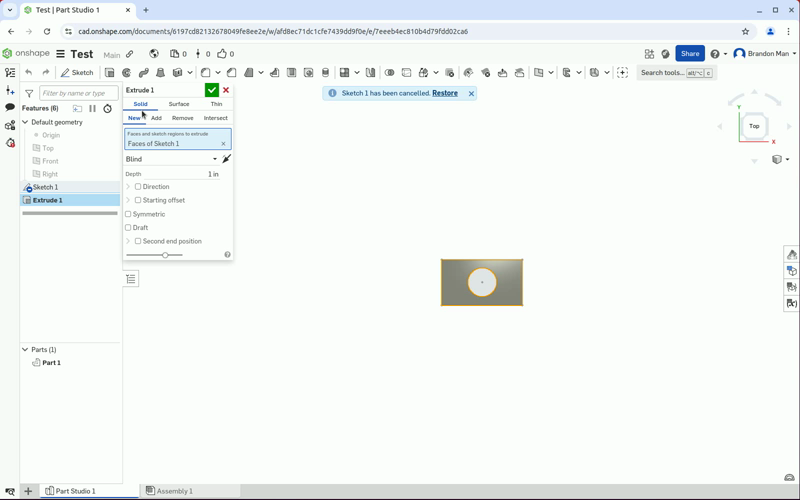
mouse_move(137, 120)
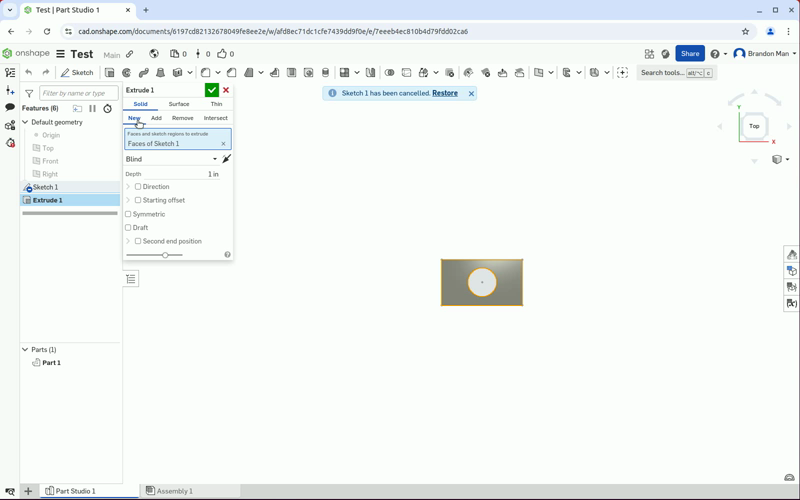
click(137, 120)
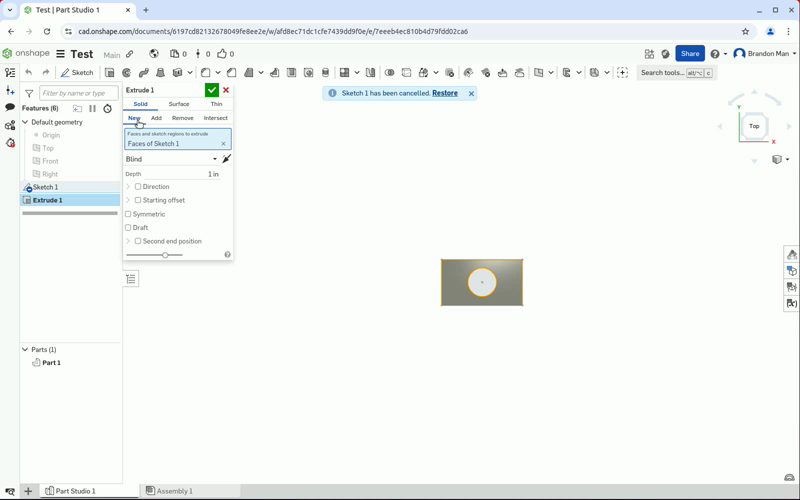
key(tab, 4)
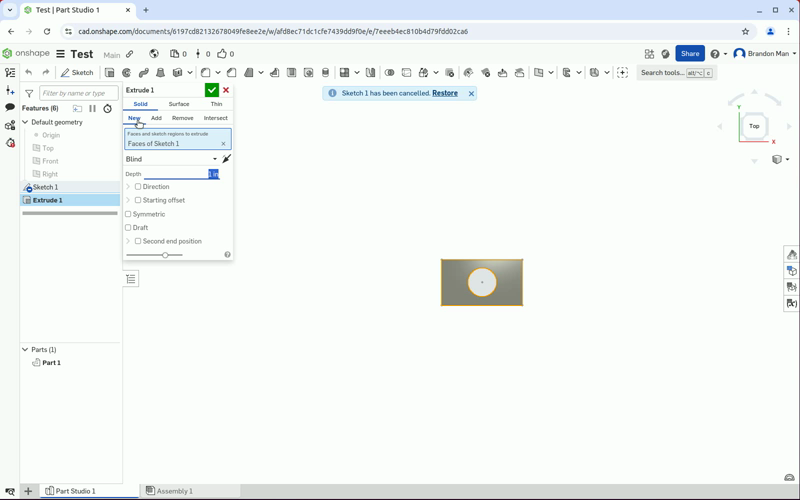
text(2.407)
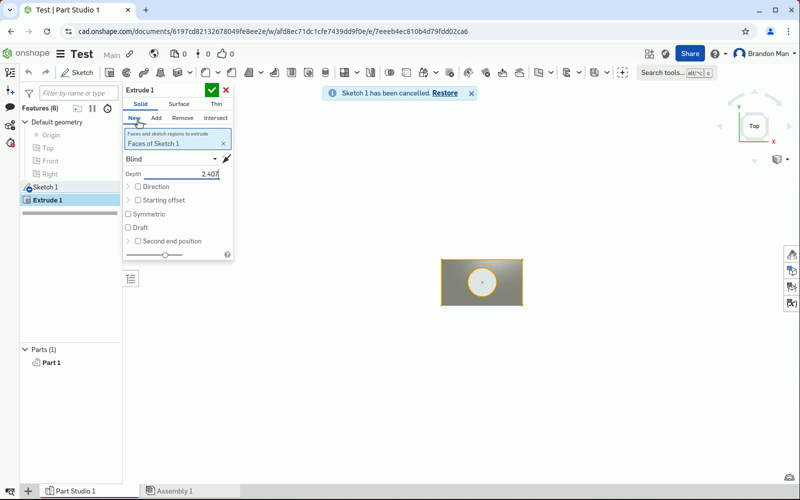
key(enter)
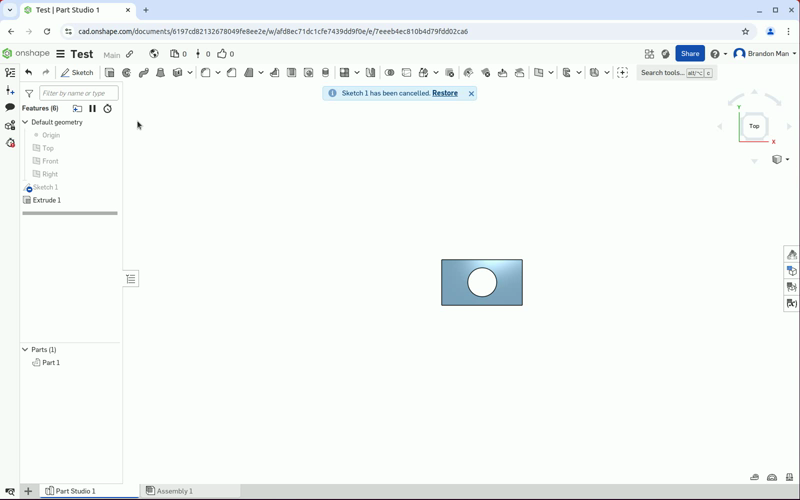
key(shift+h)
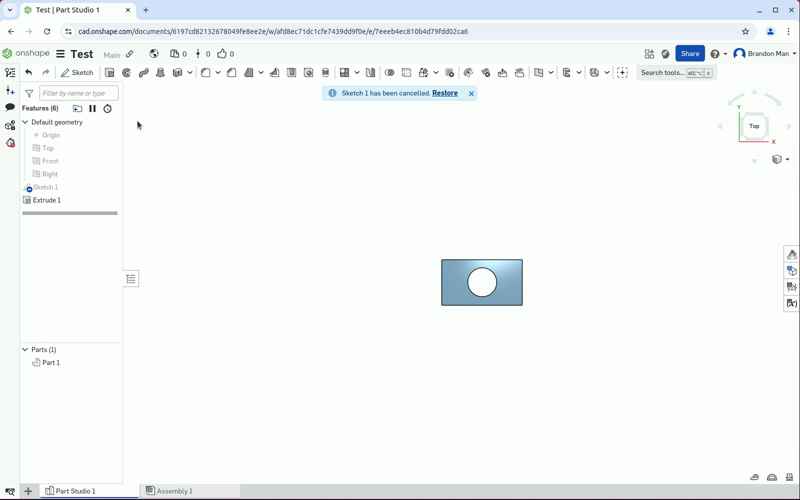
key(shift+h)
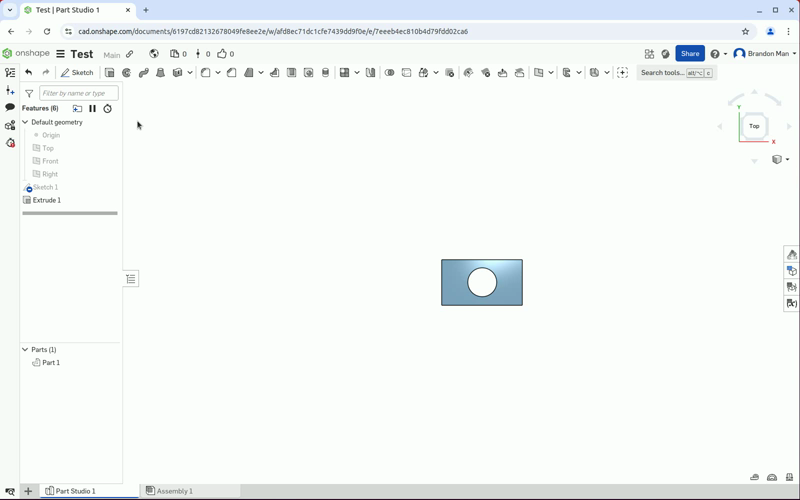
mouse_move(73, 189)
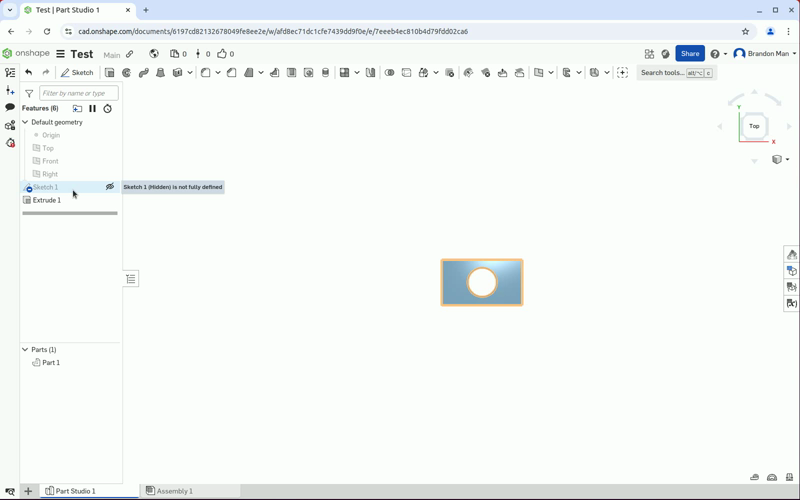
click(73, 189)
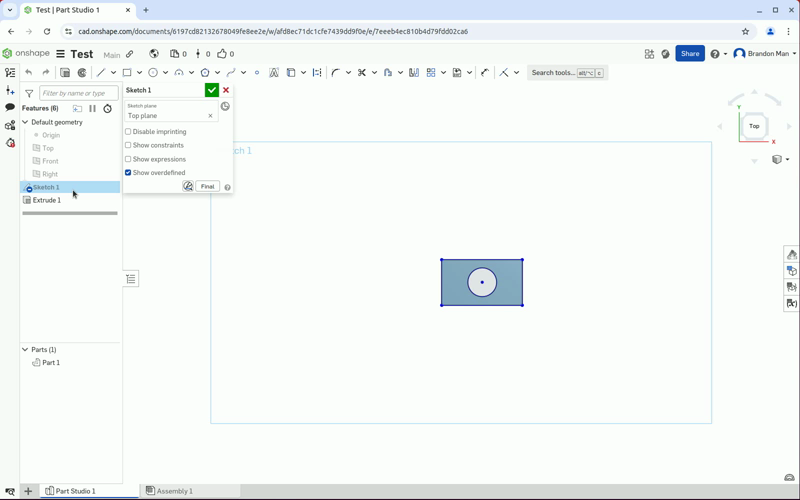
mouse_move(229, 92)
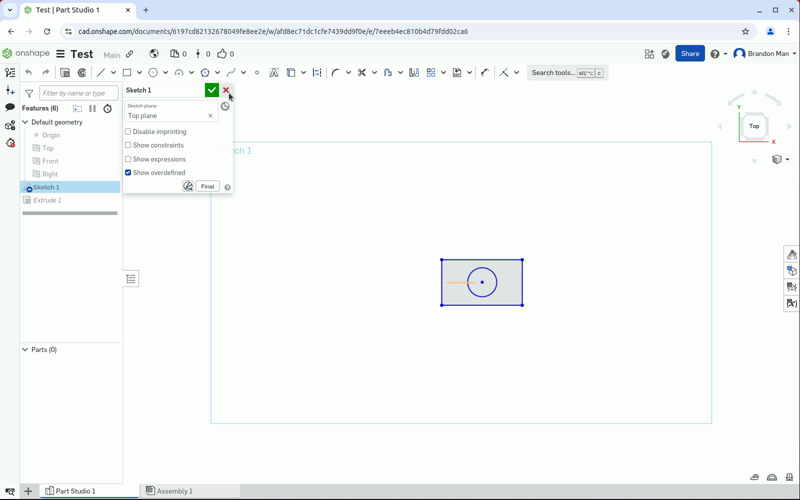
click(229, 92)
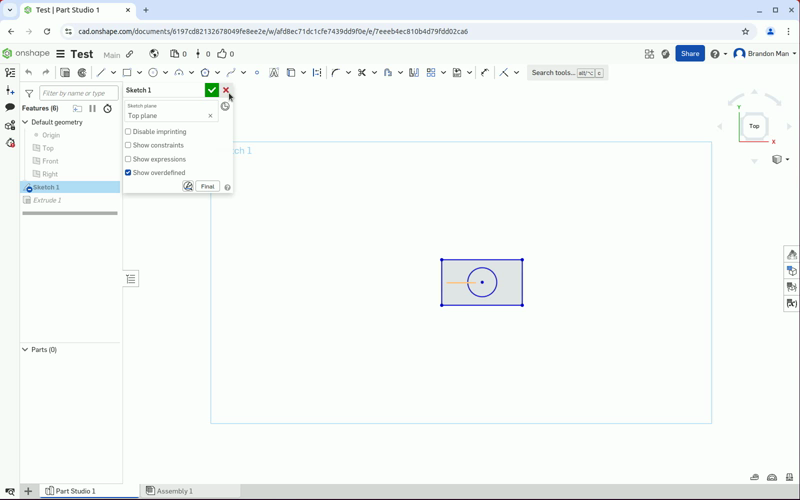
key(shift+s)
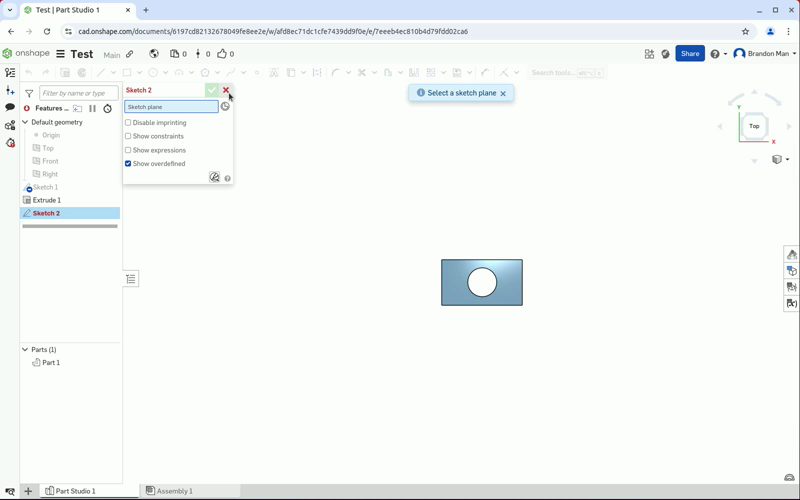
mouse_move(73, 150)
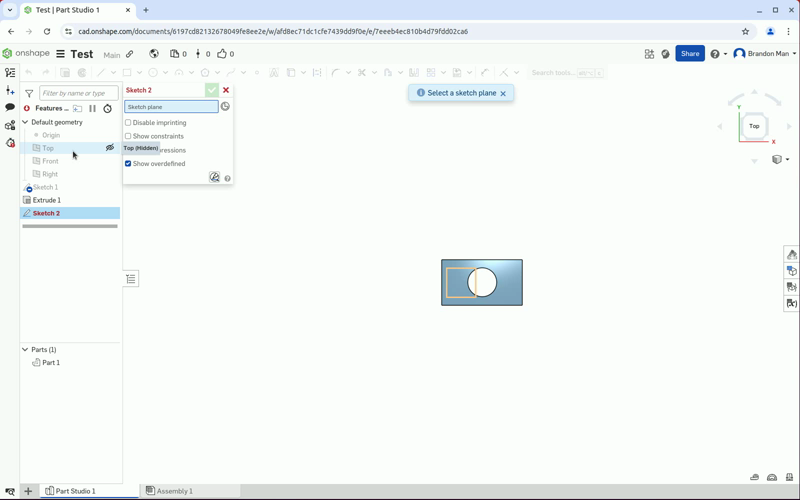
click(73, 150)
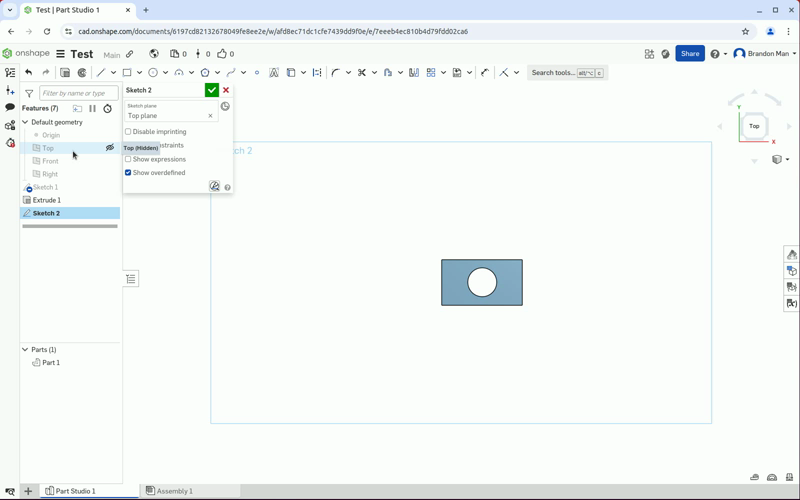
mouse_move(73, 352)
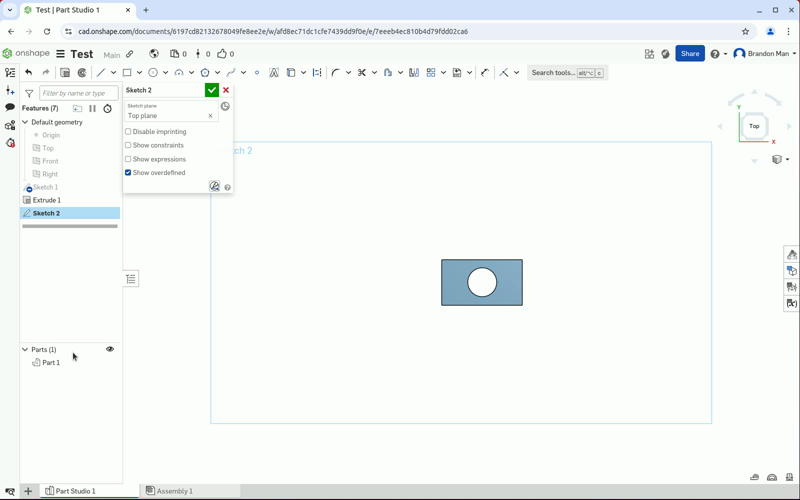
key(y)
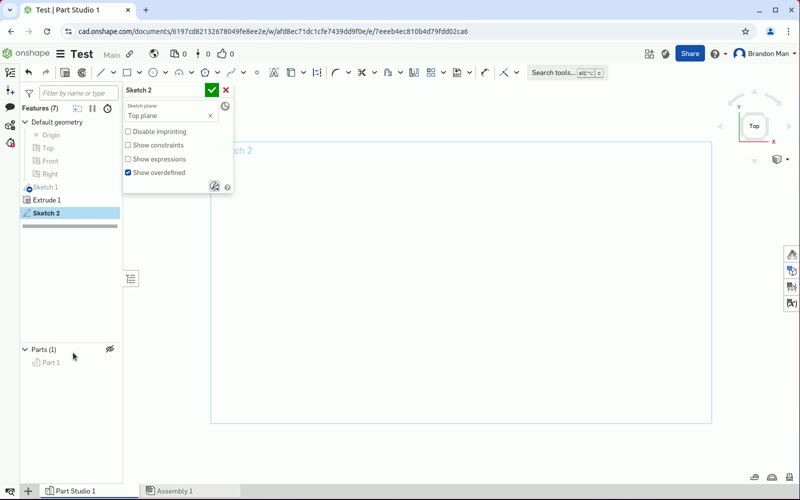
key(l)
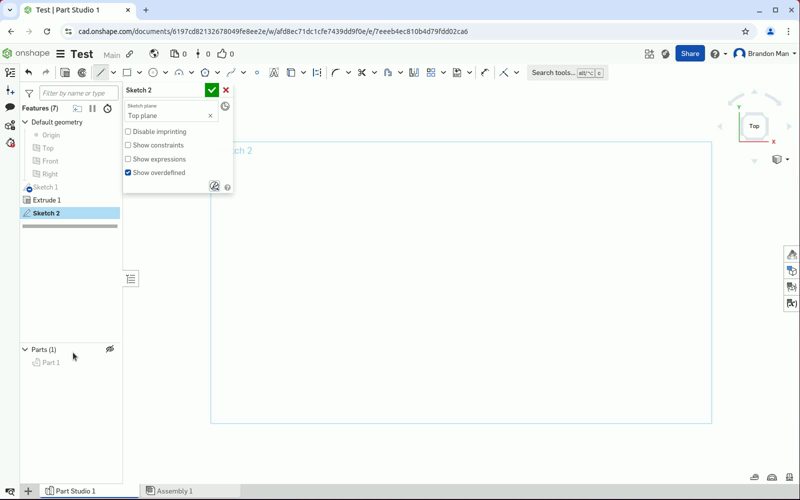
key_down(shift)
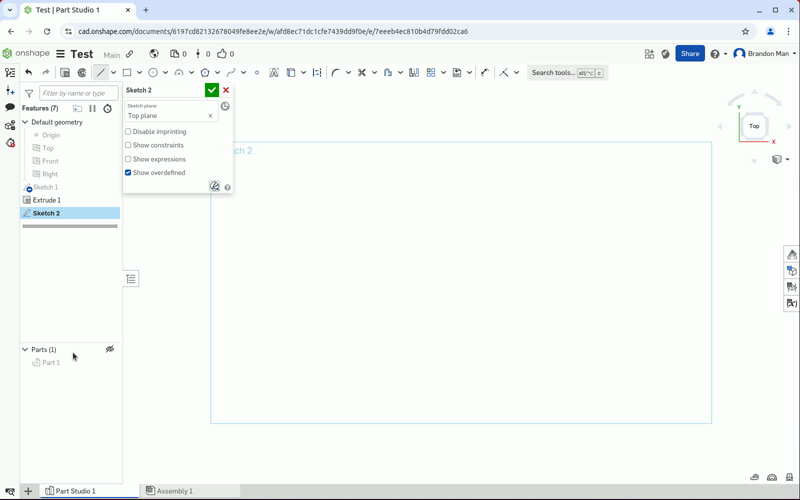
mouse_move(441, 395)
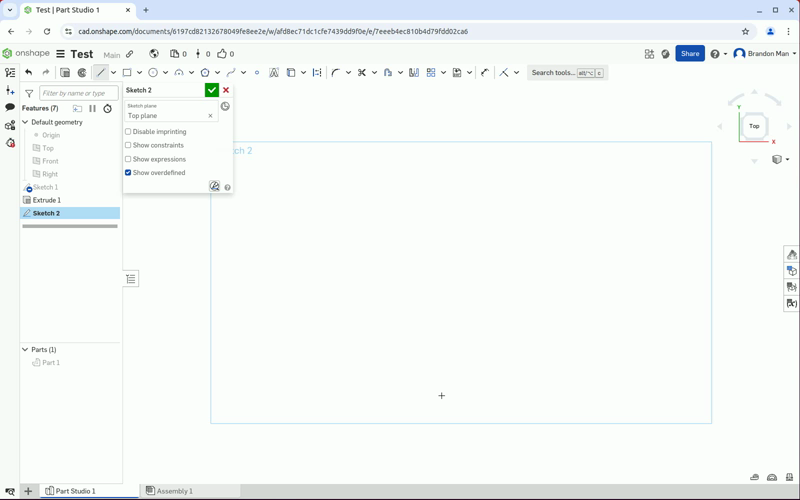
click(441, 395)
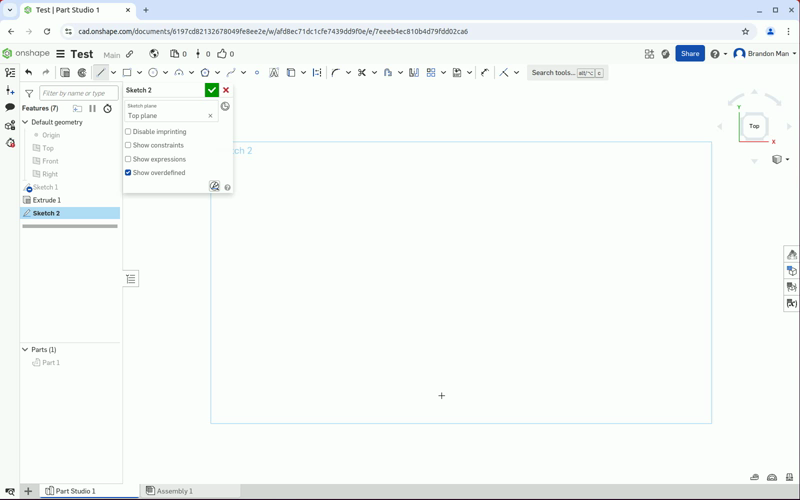
key_up(shift)
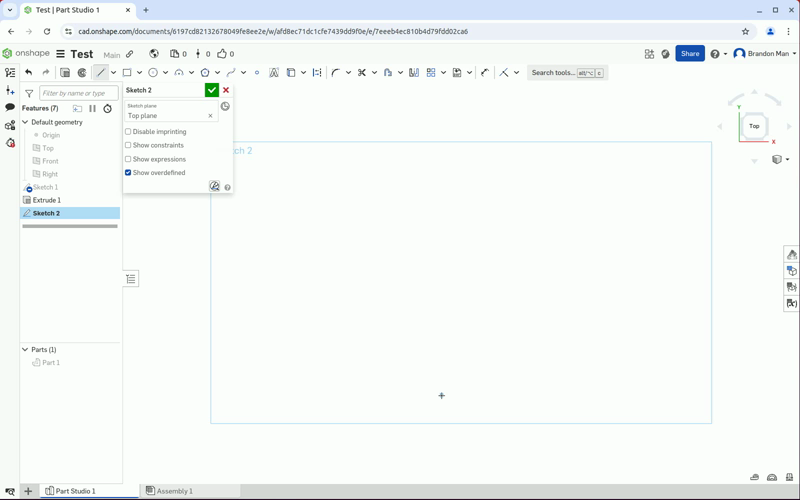
key_down(shift)
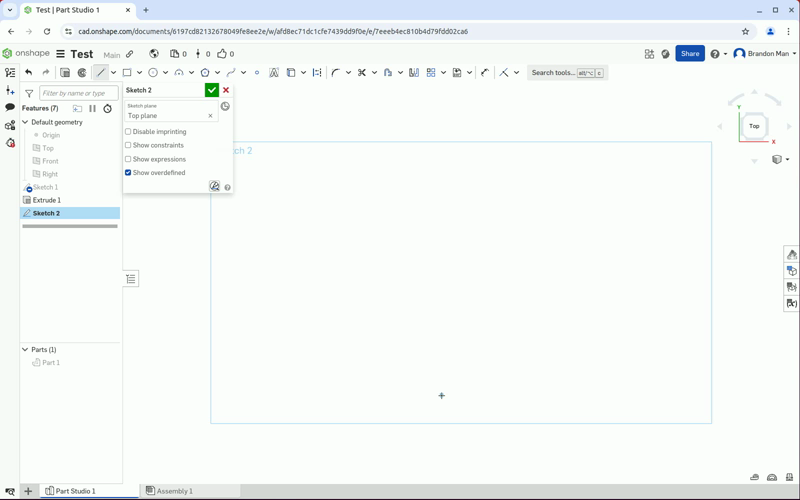
mouse_move(522, 395)
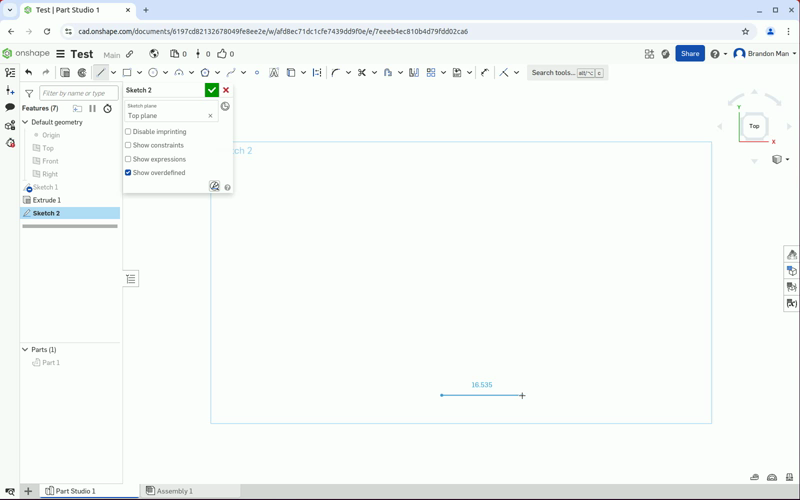
click(522, 395)
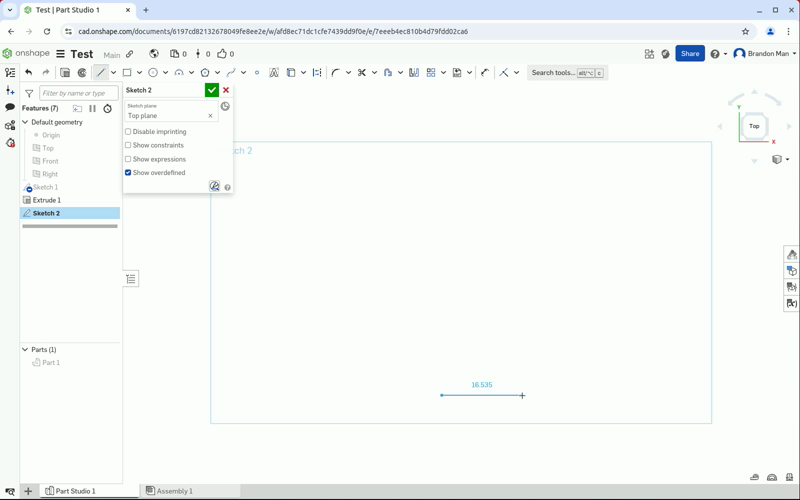
key_up(shift)
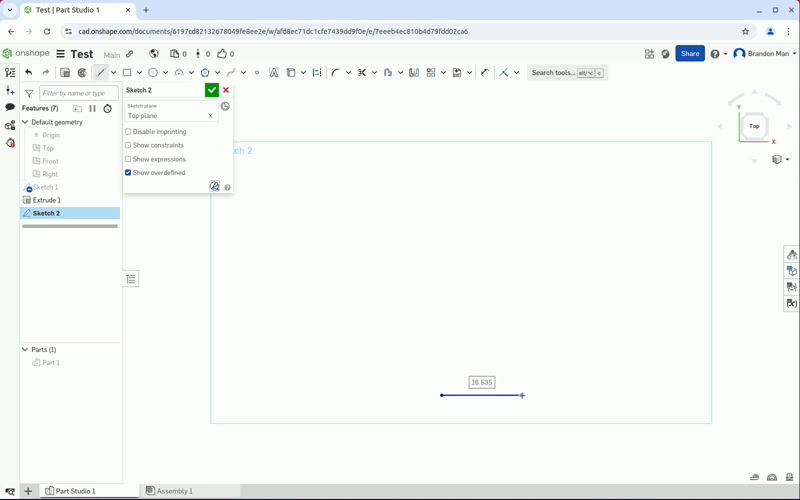
key_down(shift)
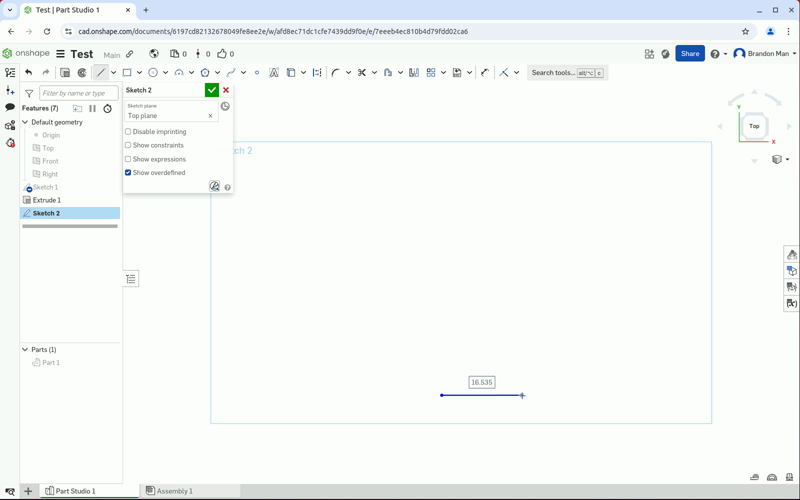
mouse_move(552, 395)
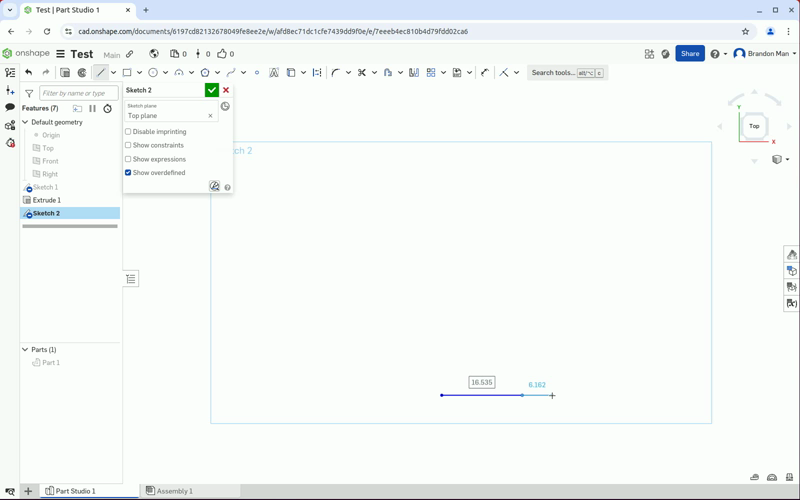
mouse_move(522, 349)
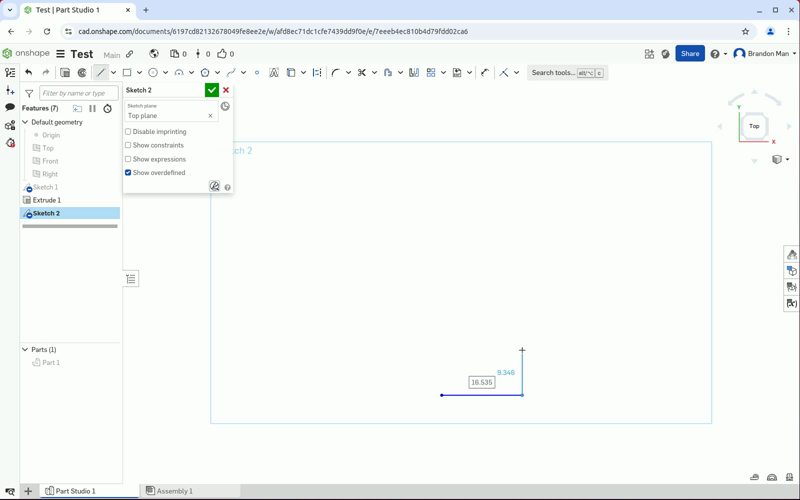
click(522, 349)
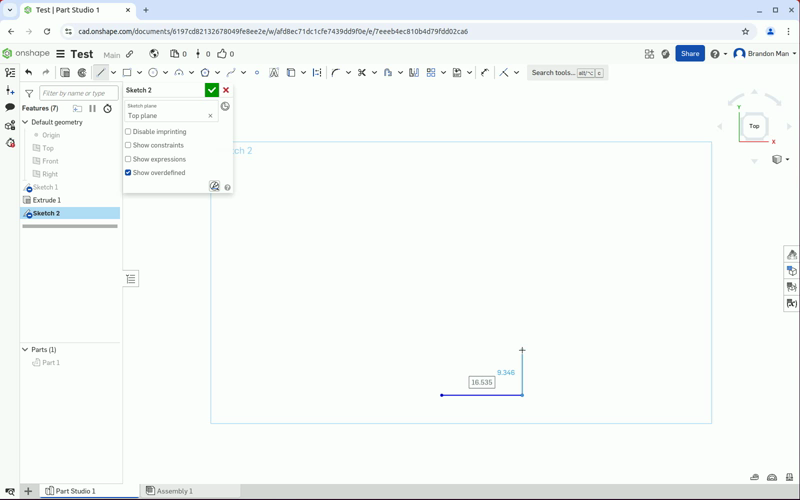
key_up(shift)
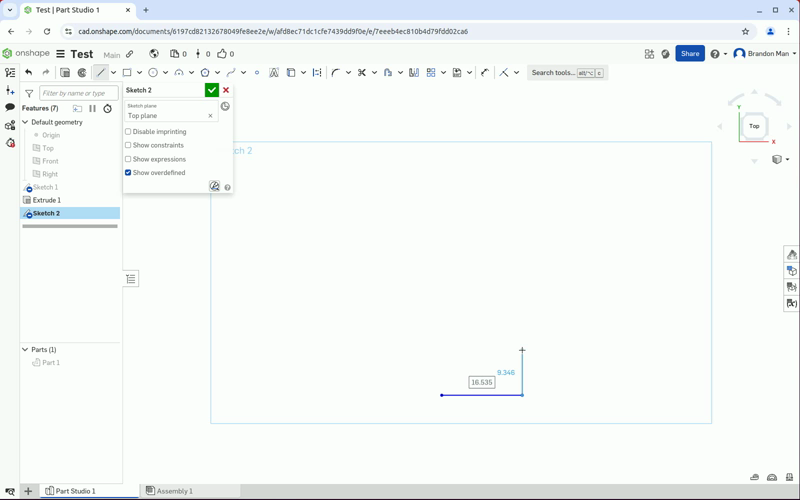
key_down(shift)
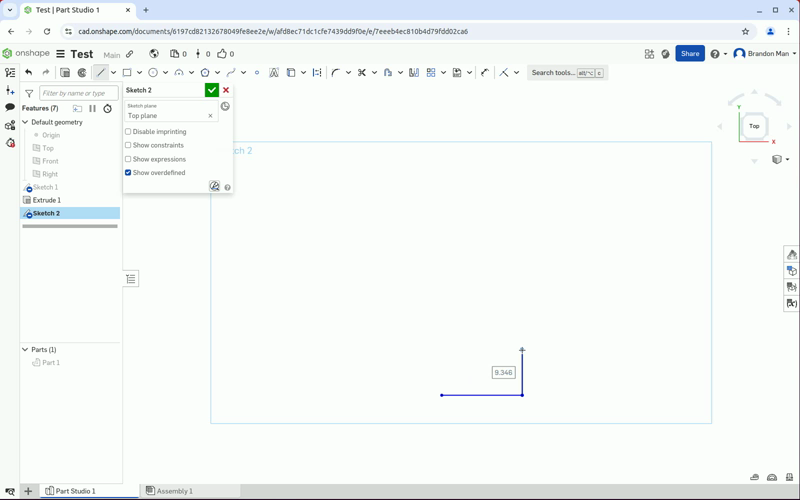
mouse_move(441, 349)
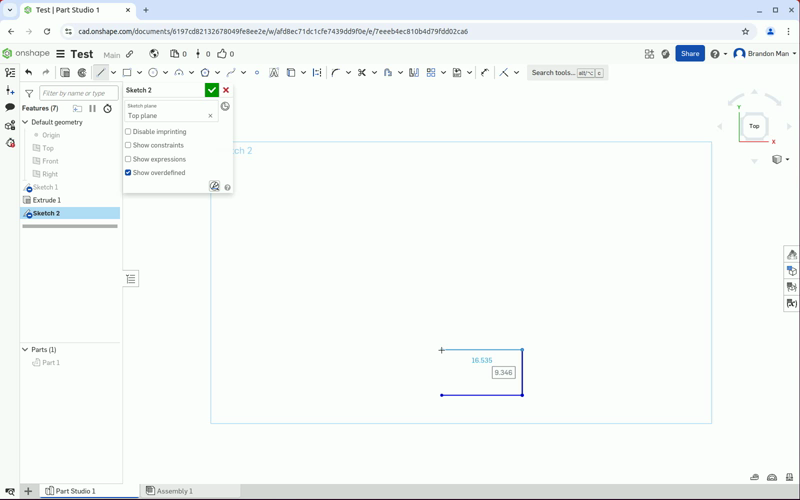
click(441, 349)
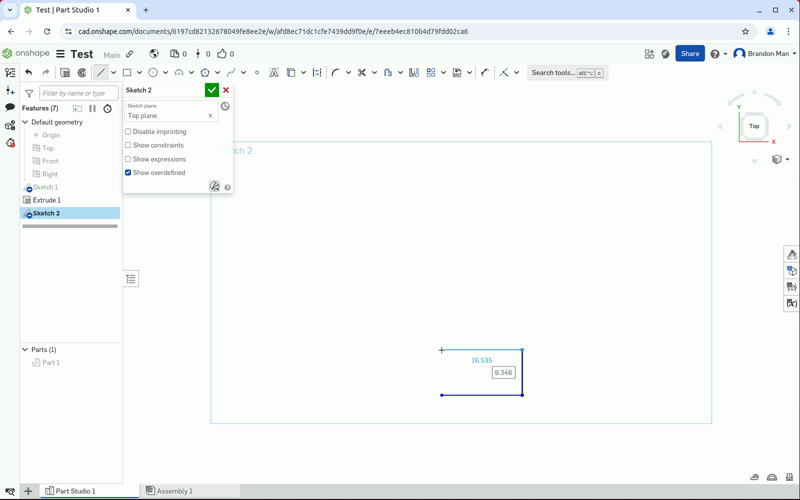
key_up(shift)
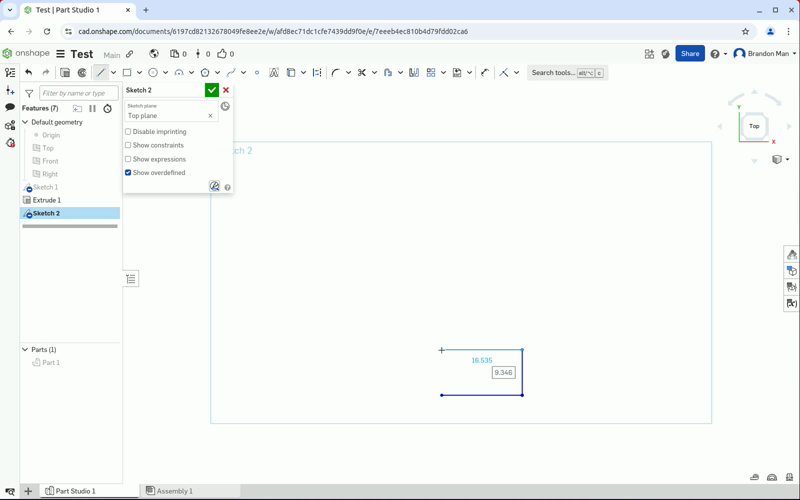
mouse_move(471, 349)
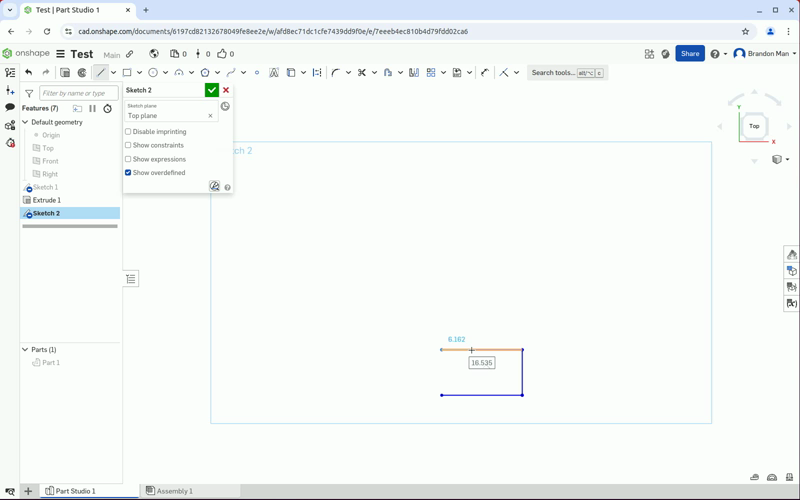
key_down(shift)
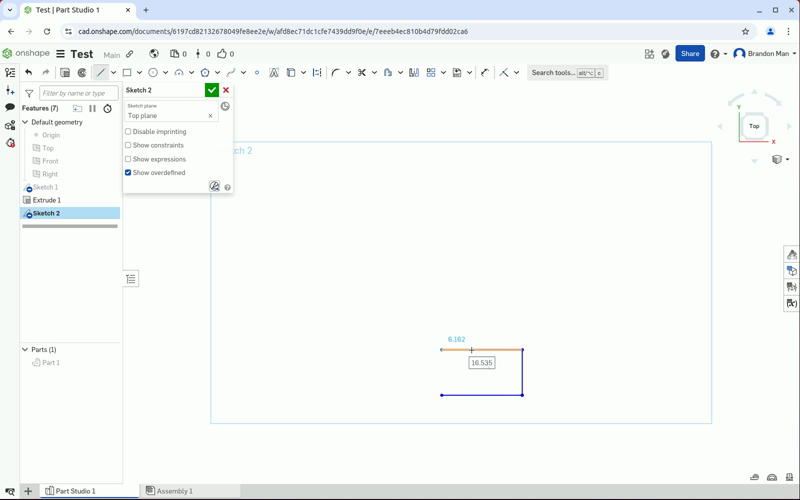
mouse_move(441, 395)
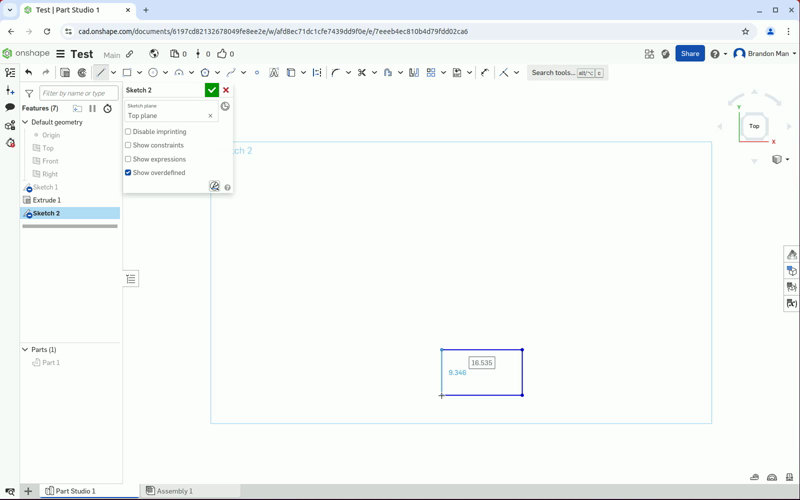
key_up(shift)
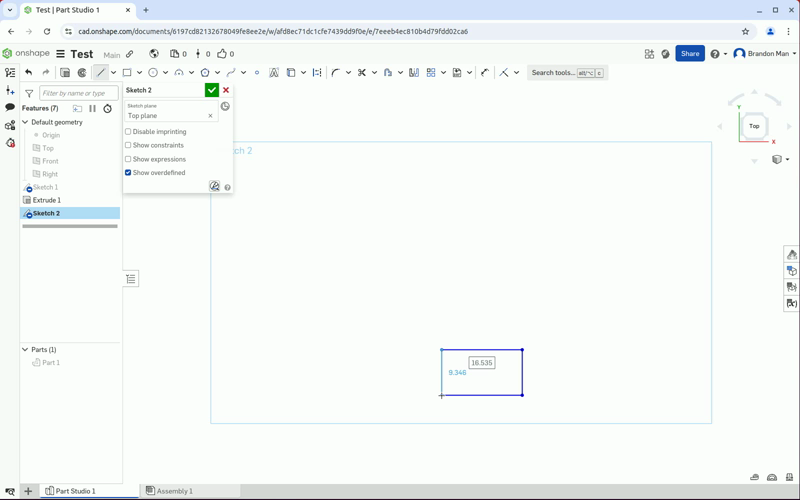
click(441, 395)
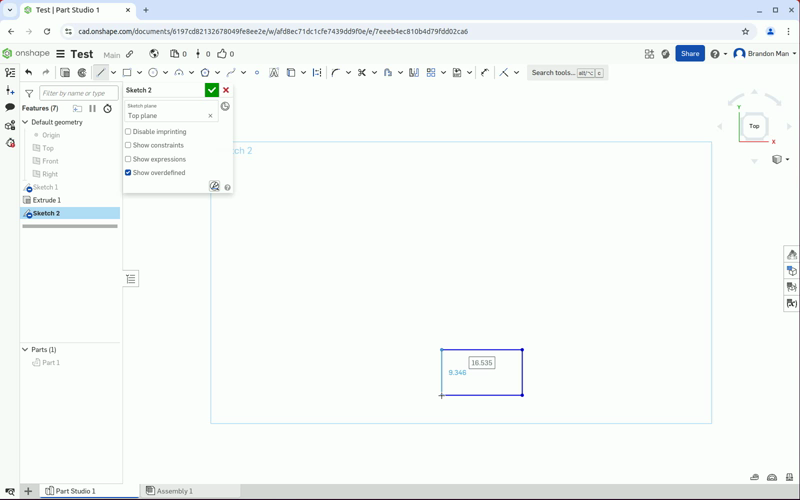
key(esc)
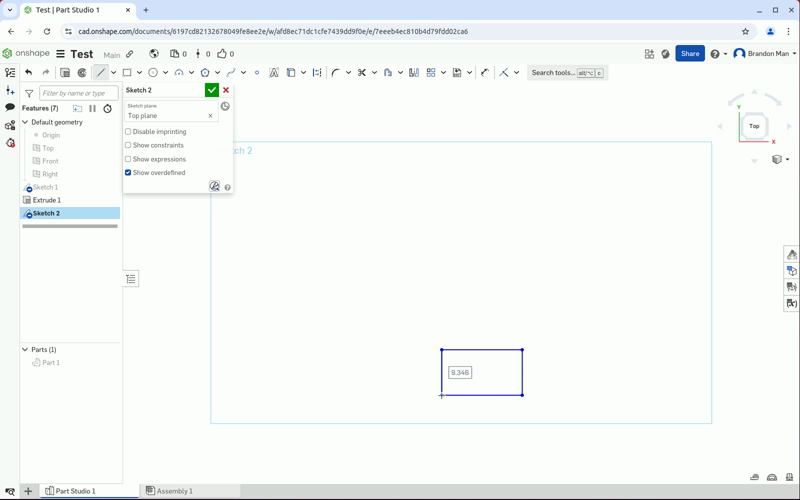
key(c)
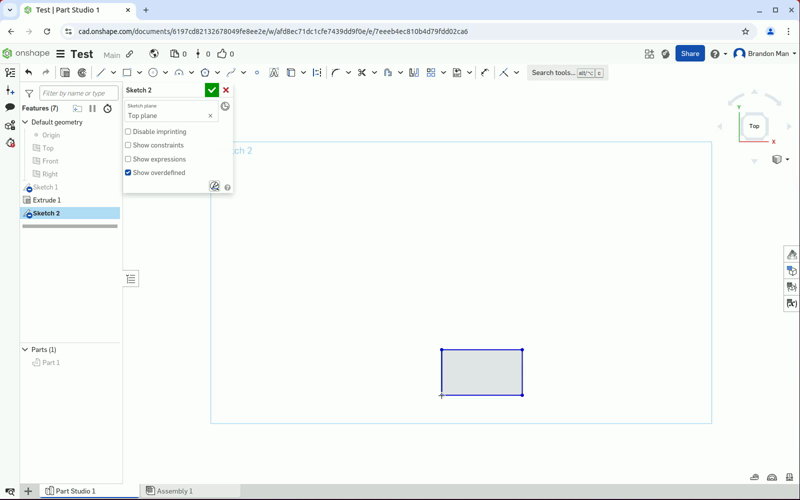
key_down(shift)
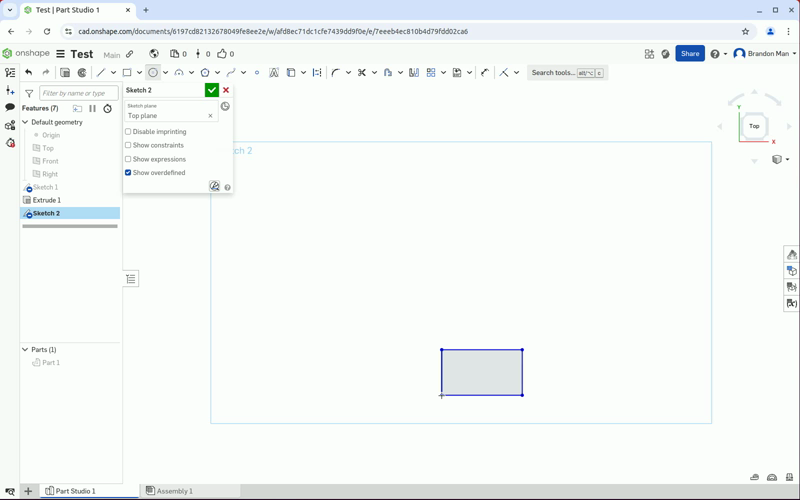
mouse_move(482, 372)
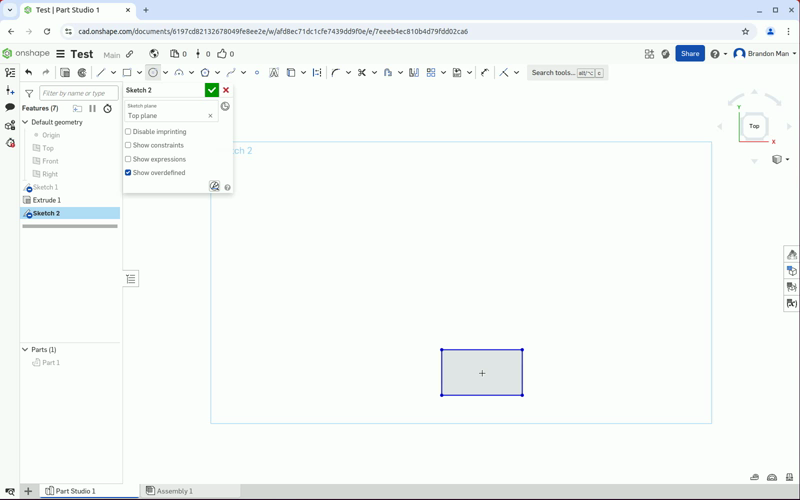
click(482, 372)
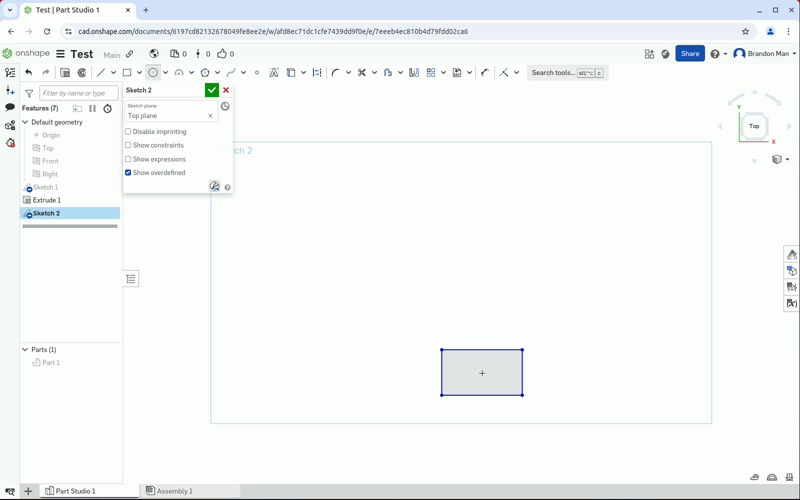
key_up(shift)
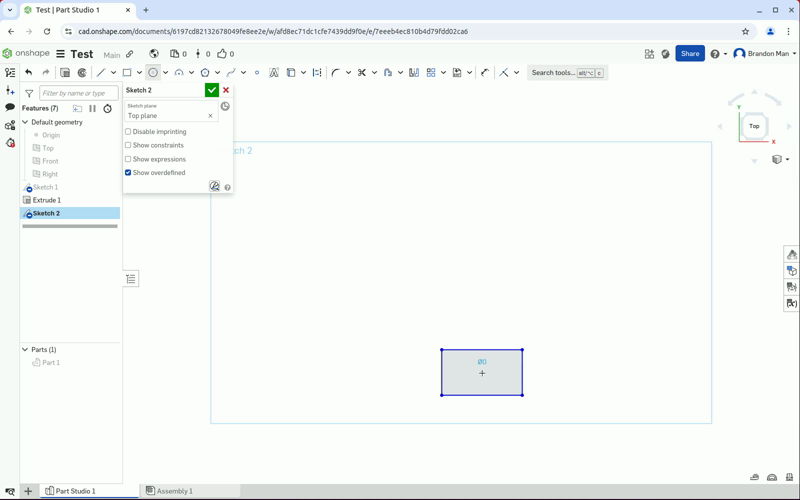
mouse_move(496, 372)
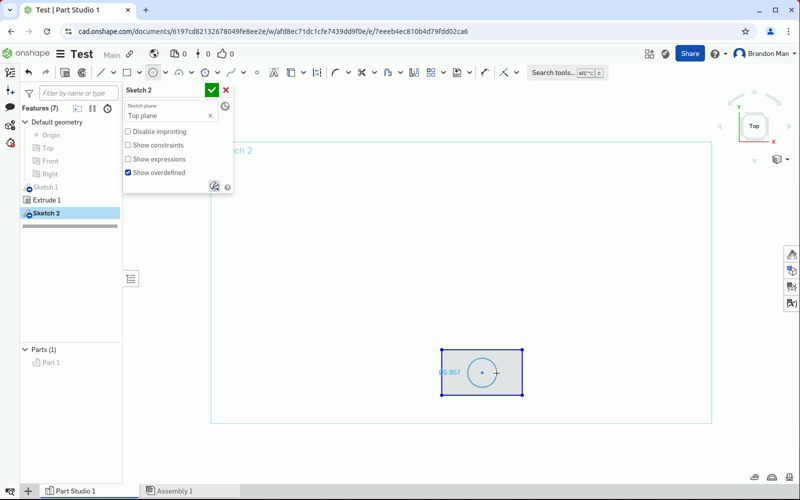
click(496, 372)
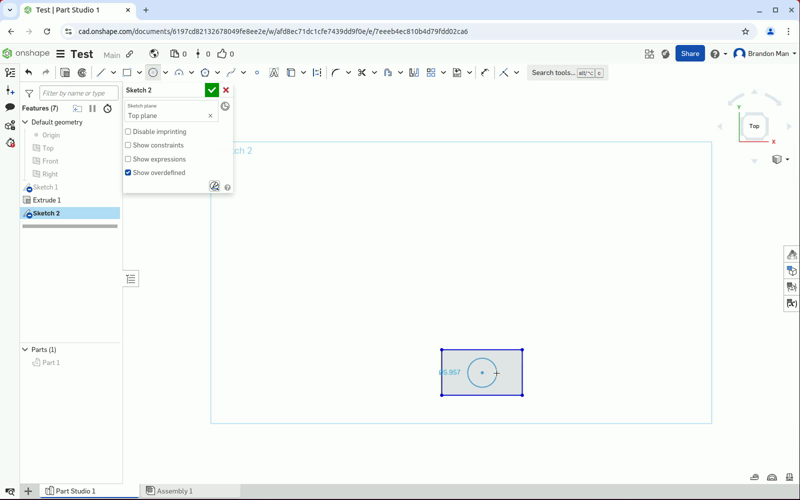
key(esc)
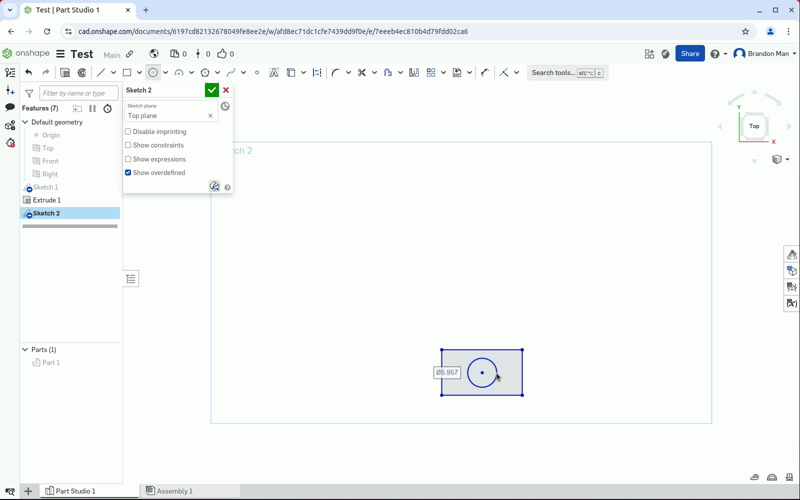
mouse_move(500, 365)
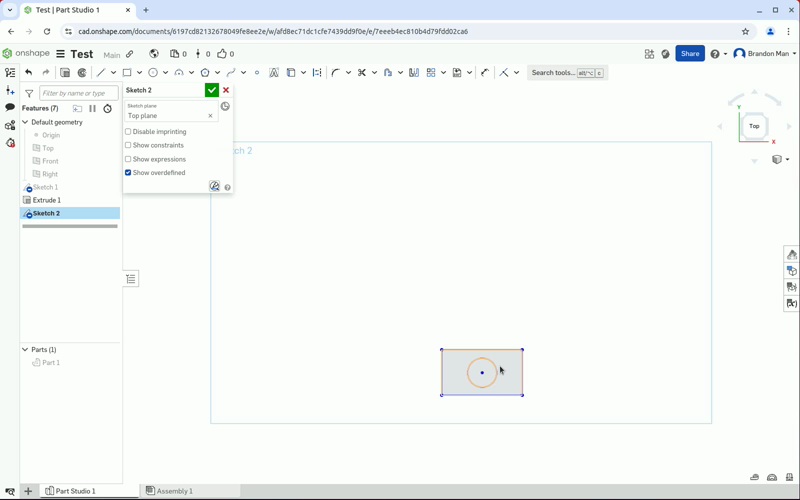
click(500, 365)
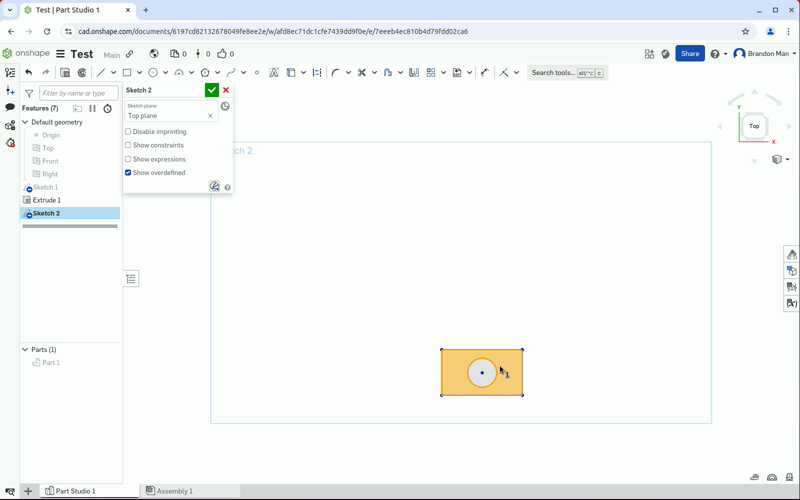
mouse_move(73, 352)
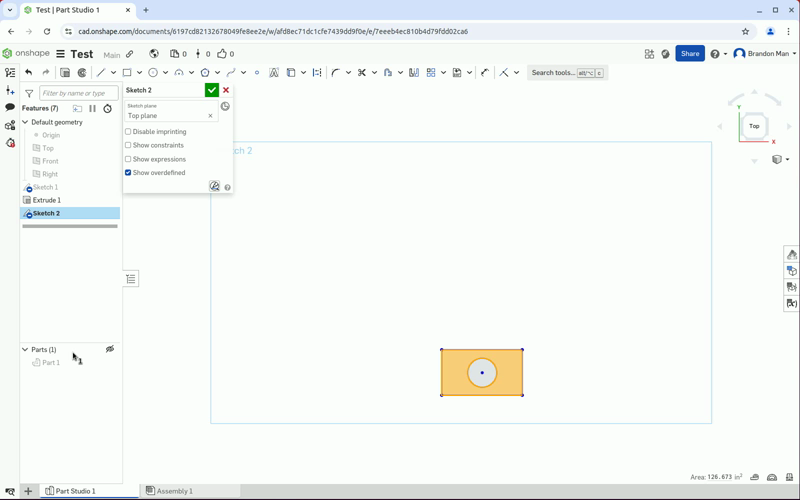
key(shift+y)
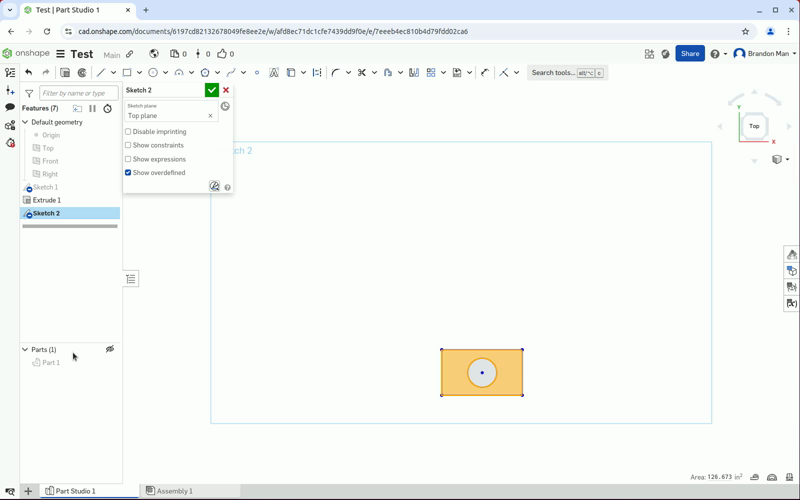
key(shift+e)
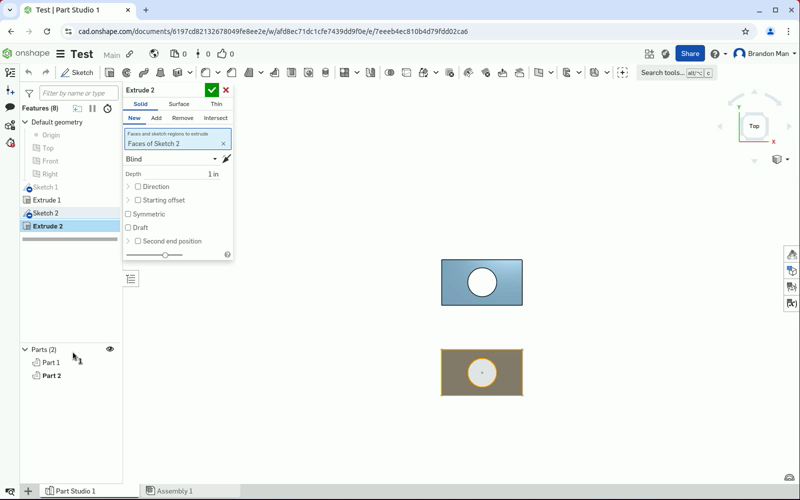
mouse_move(143, 106)
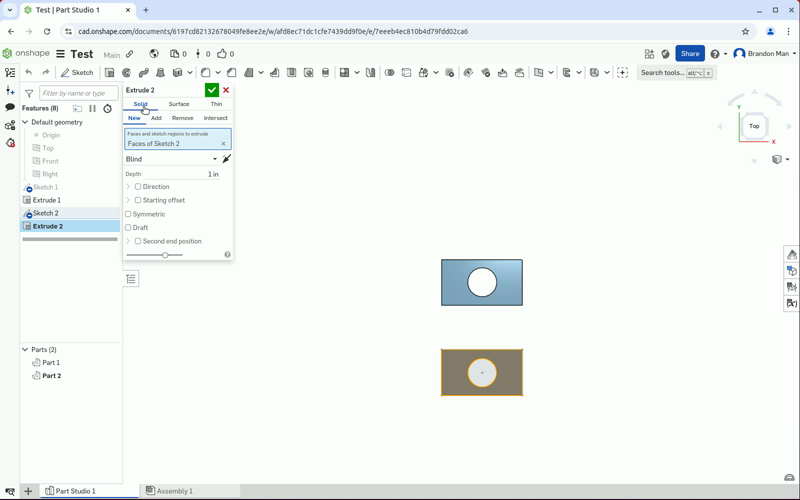
click(143, 106)
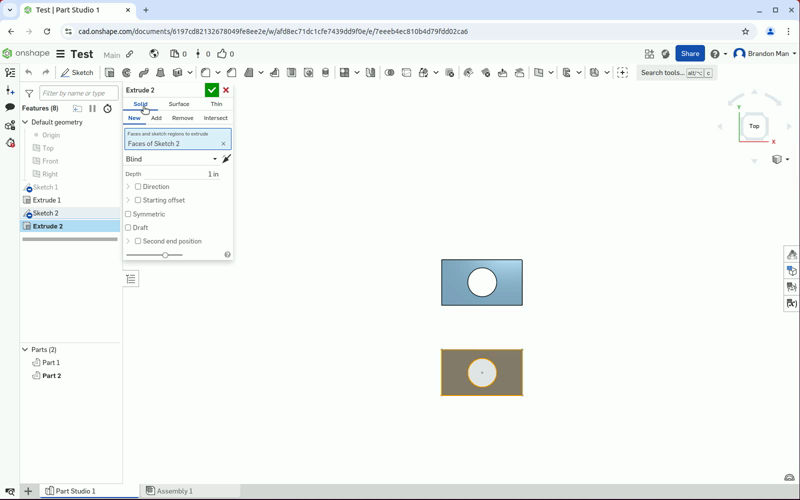
mouse_move(137, 120)
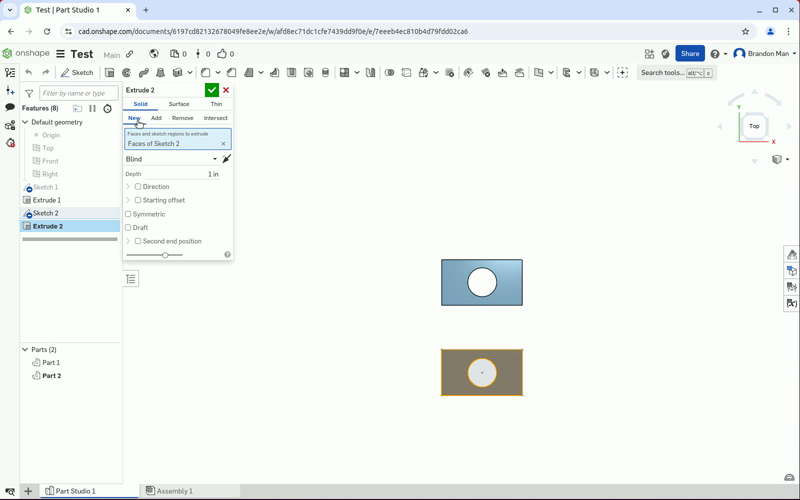
click(137, 120)
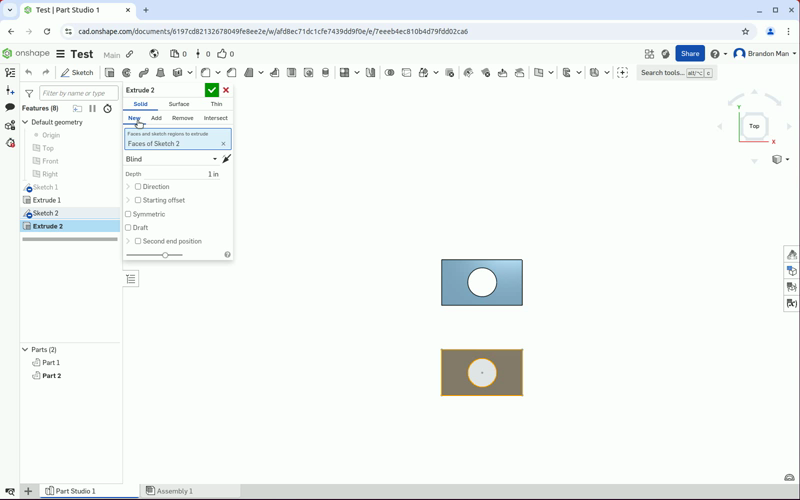
key(tab, 4)
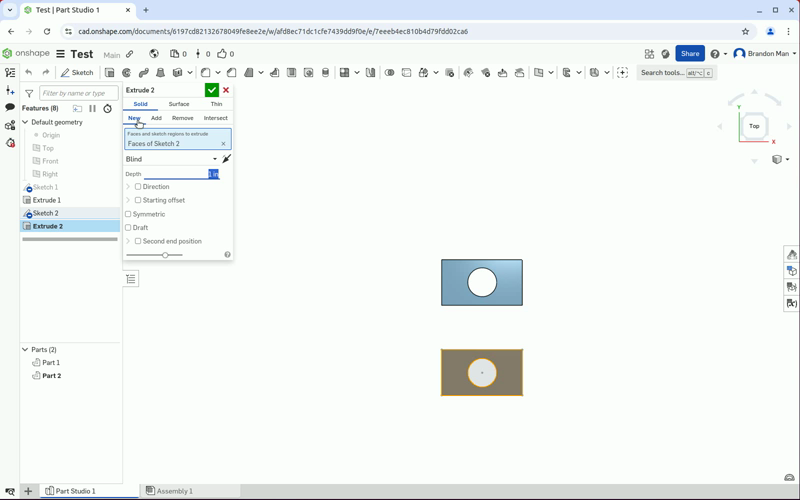
text(2.407)
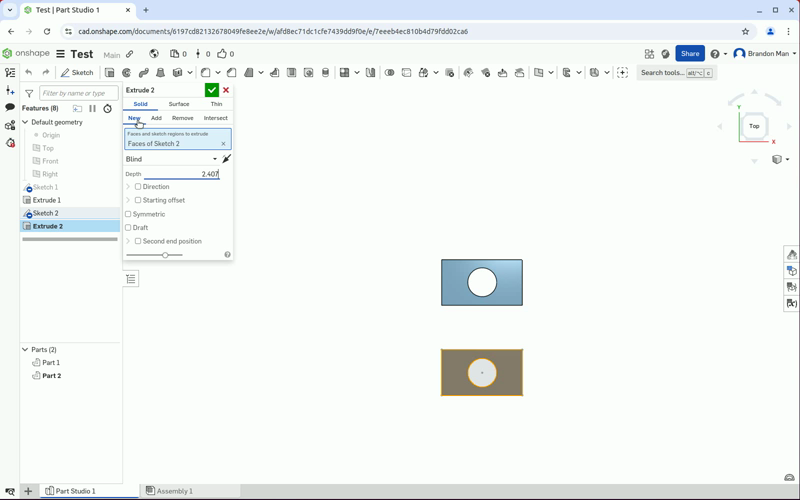
key(enter)
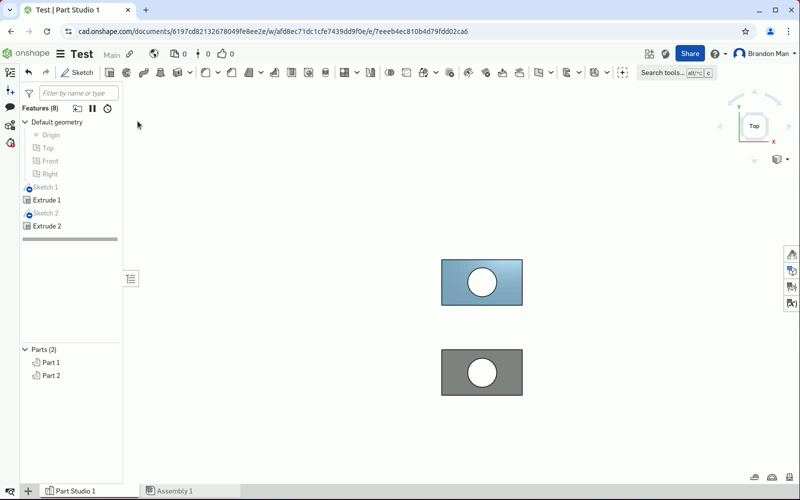
key(shift+h)
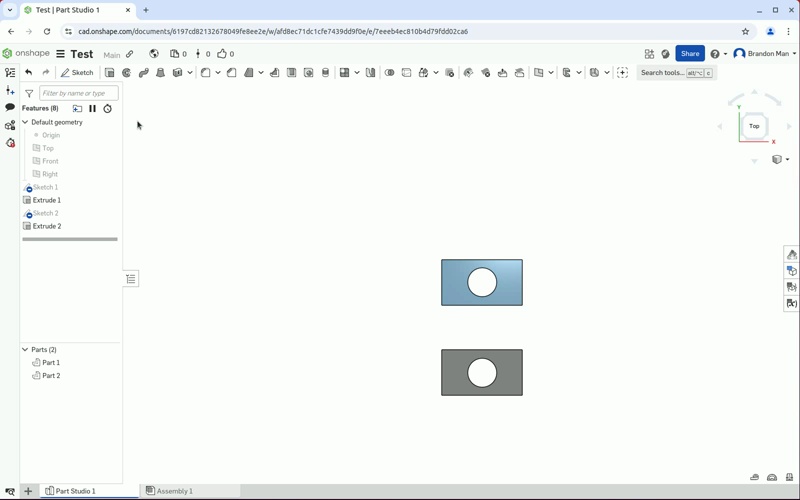
key(shift+h)
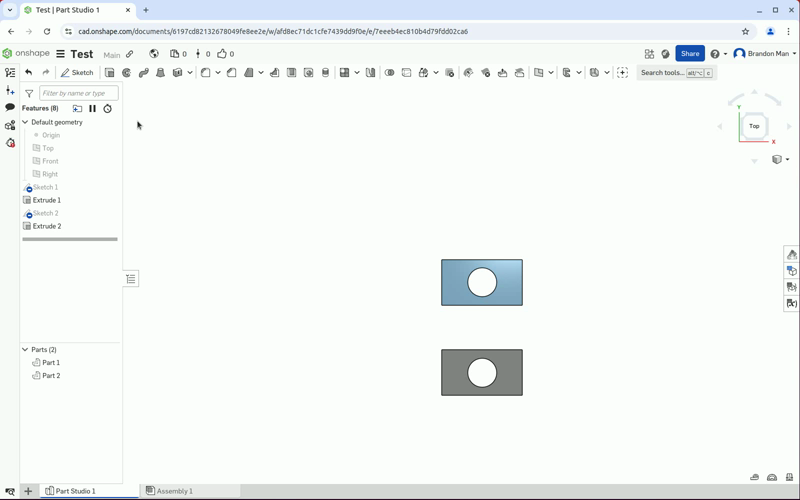
mouse_move(73, 189)
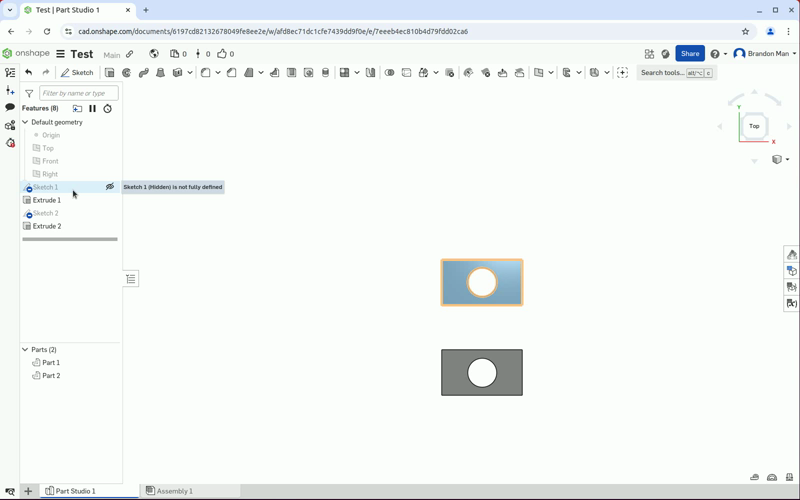
click(73, 189)
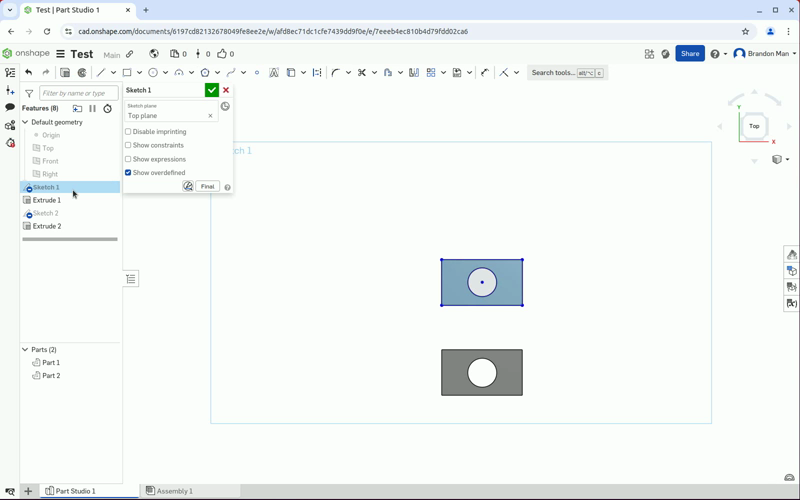
mouse_move(229, 92)
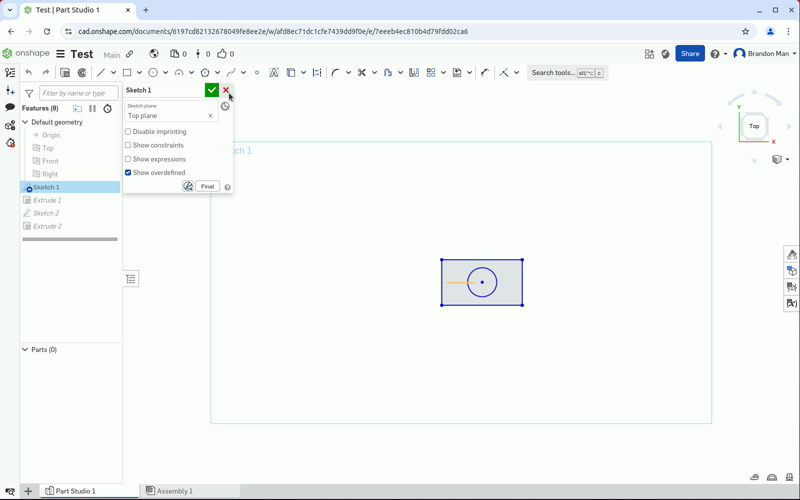
click(229, 92)
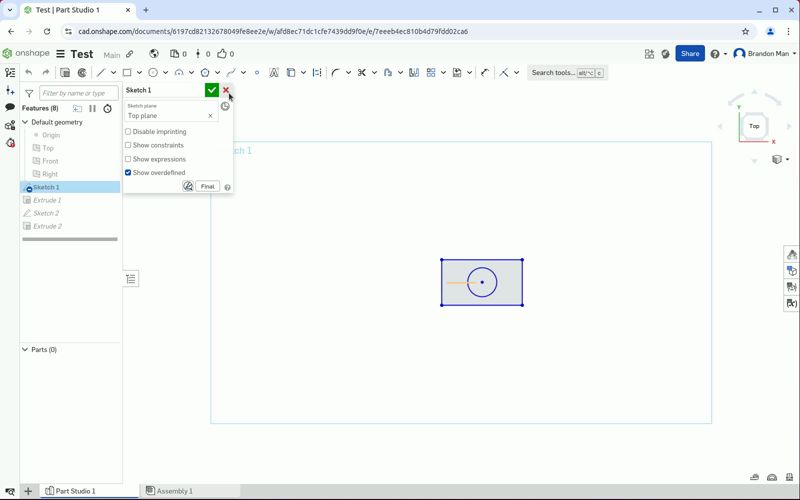
key(shift+s)
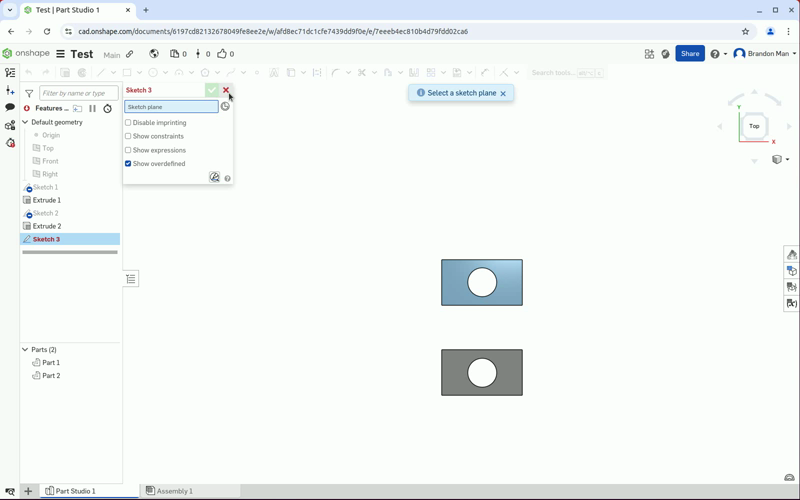
mouse_move(73, 150)
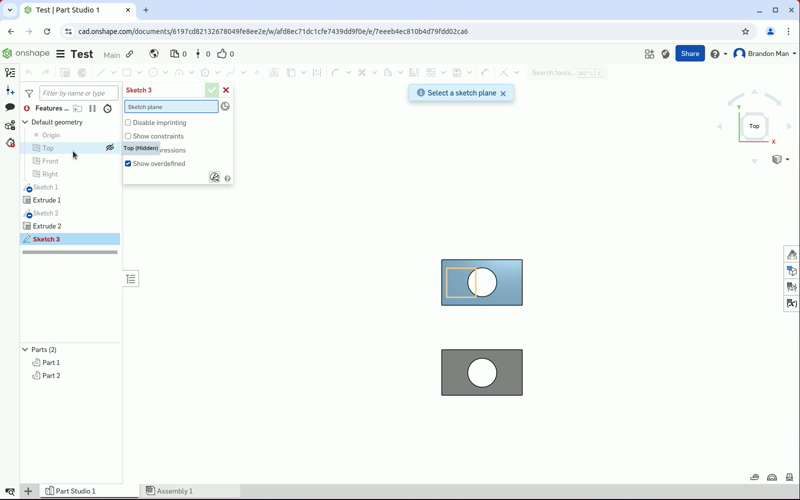
click(73, 150)
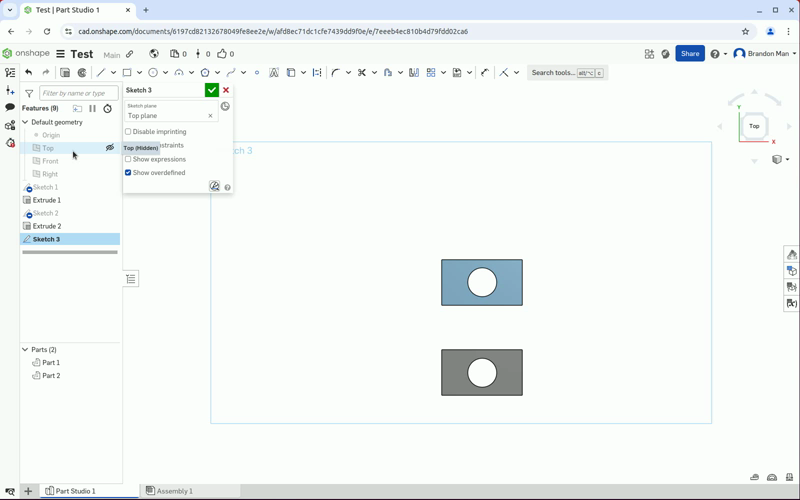
mouse_move(73, 352)
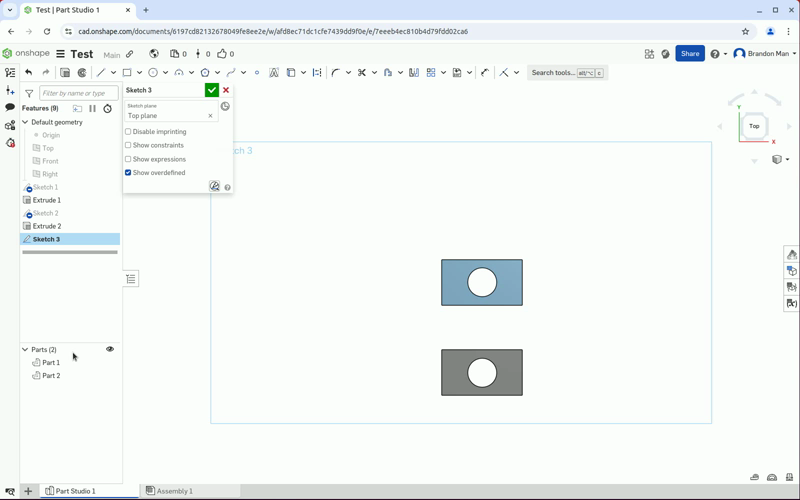
key(y)
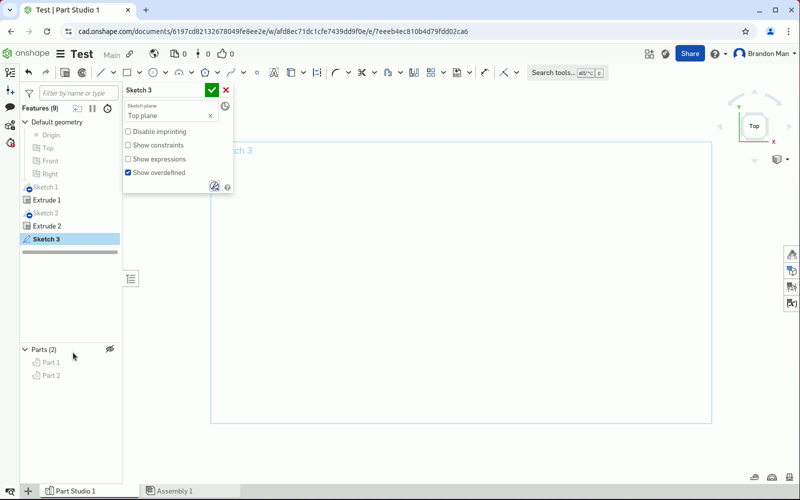
key(l)
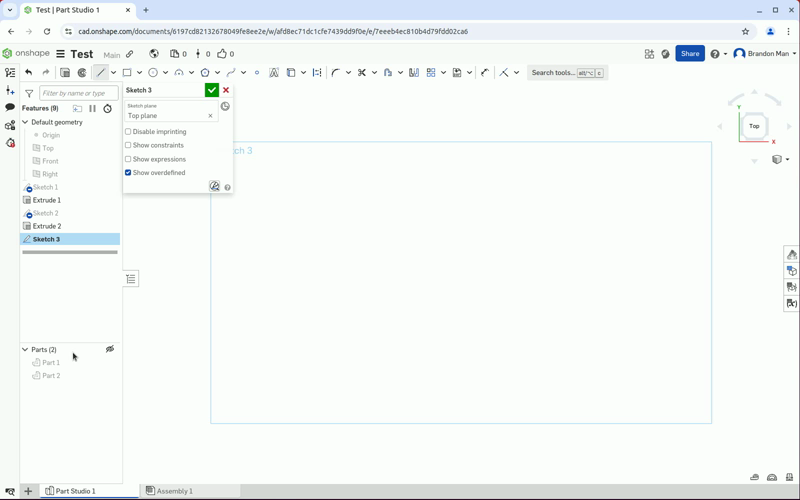
key_down(shift)
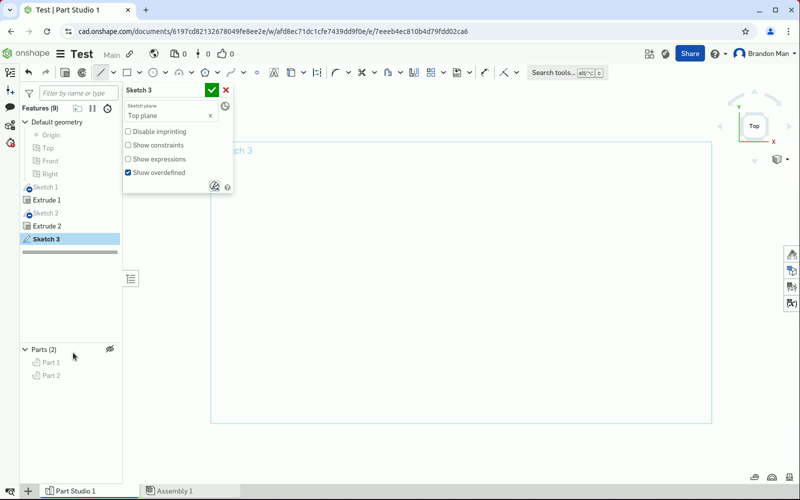
mouse_move(441, 351)
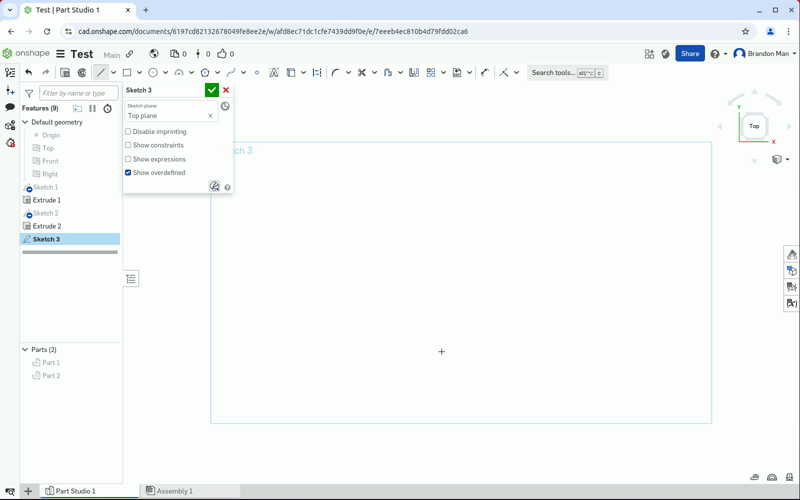
click(441, 351)
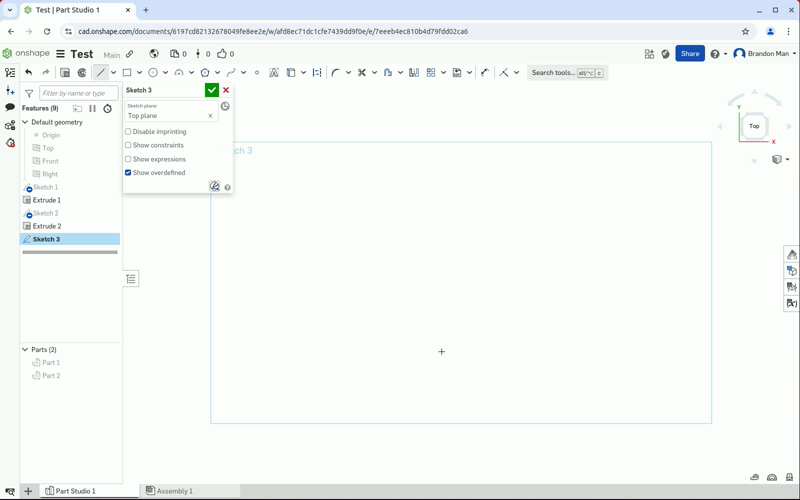
key_up(shift)
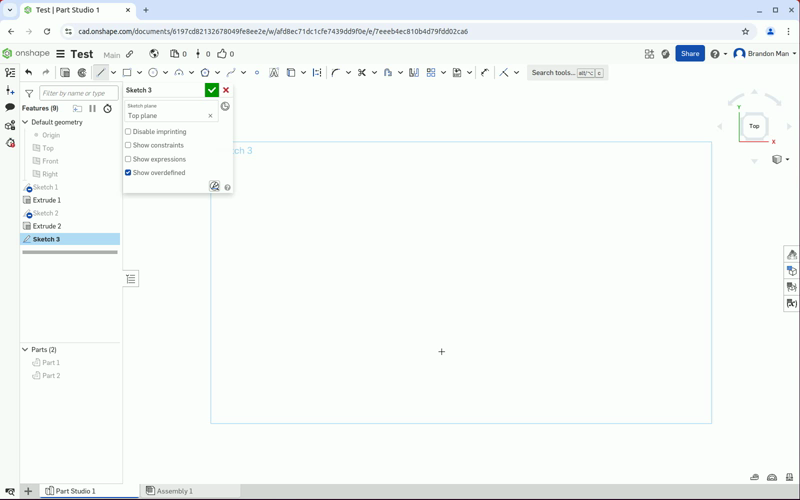
key_down(shift)
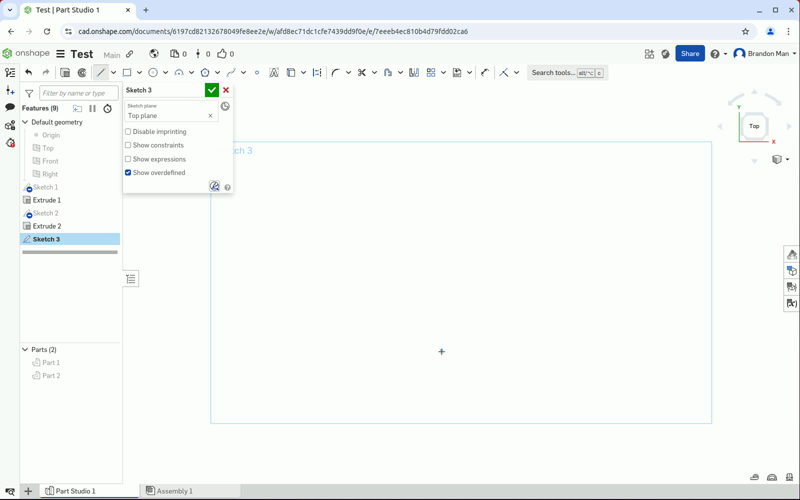
mouse_move(522, 351)
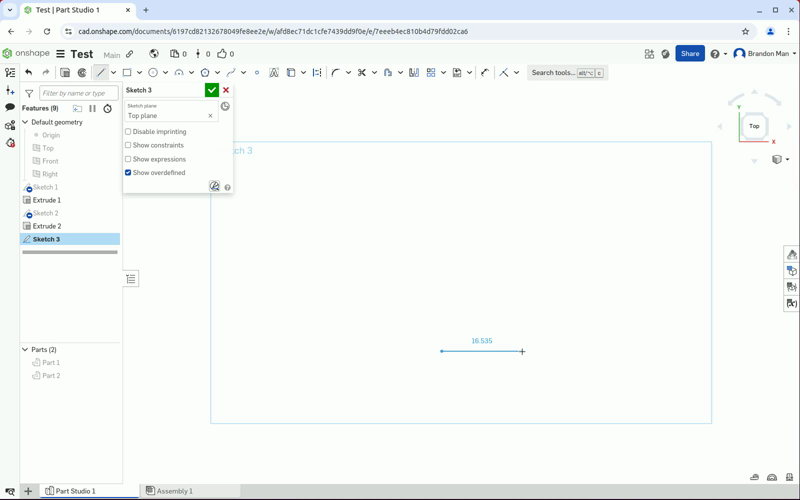
click(522, 351)
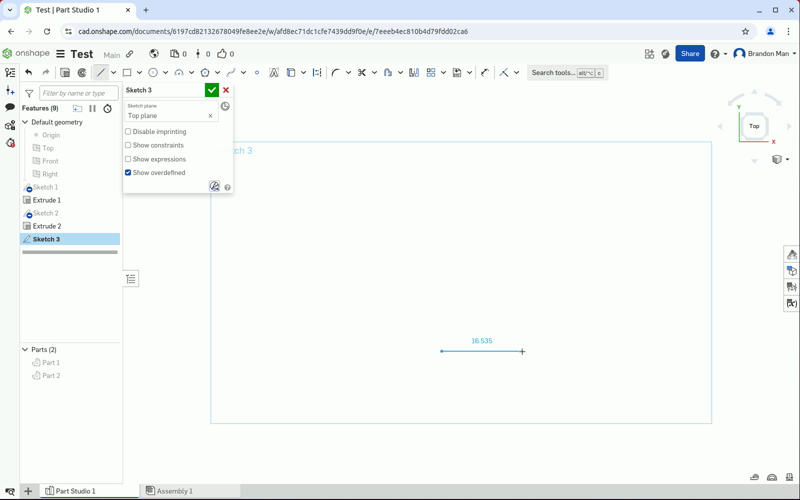
key_up(shift)
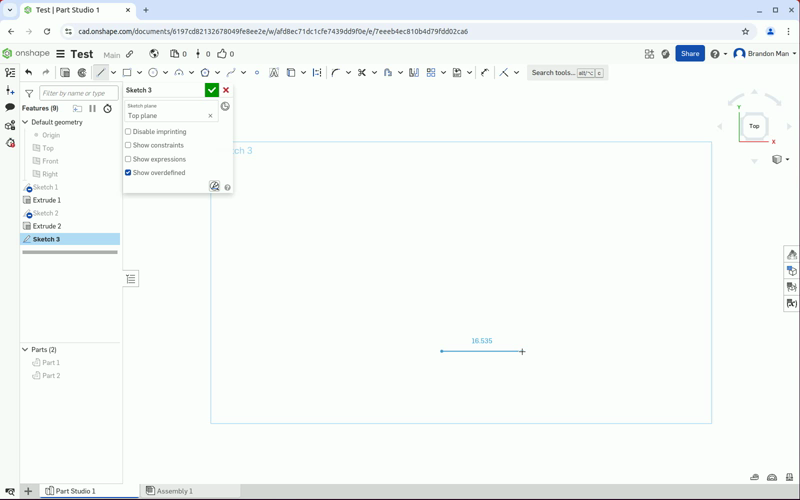
key_down(shift)
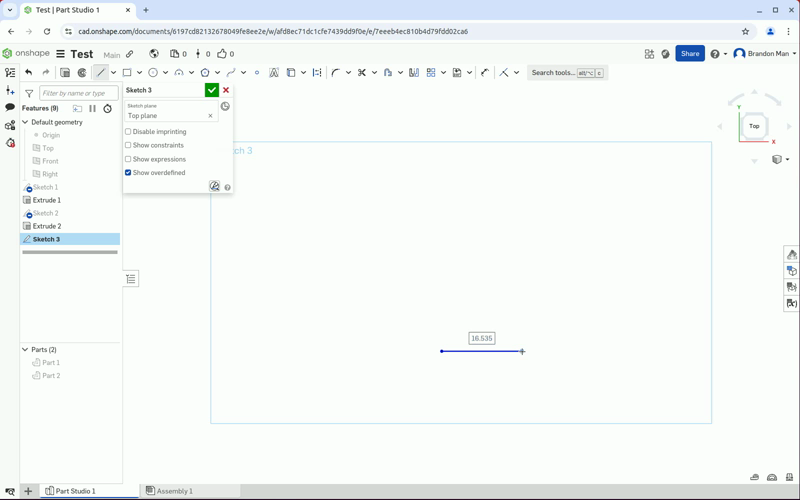
mouse_move(552, 351)
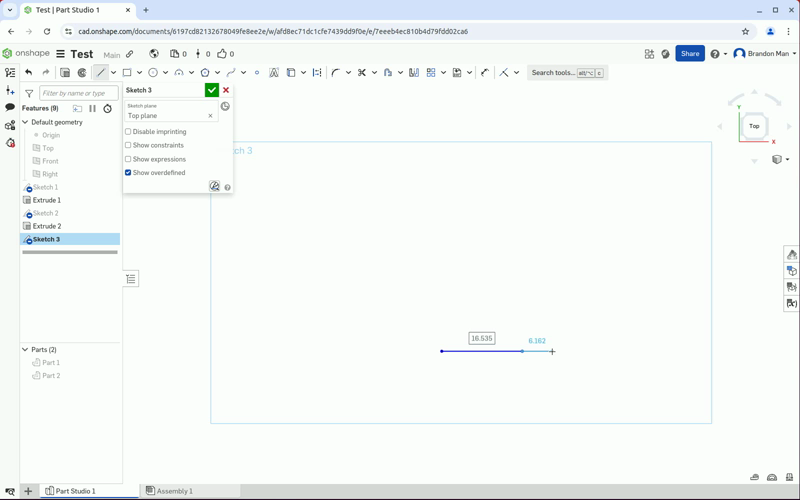
mouse_move(522, 305)
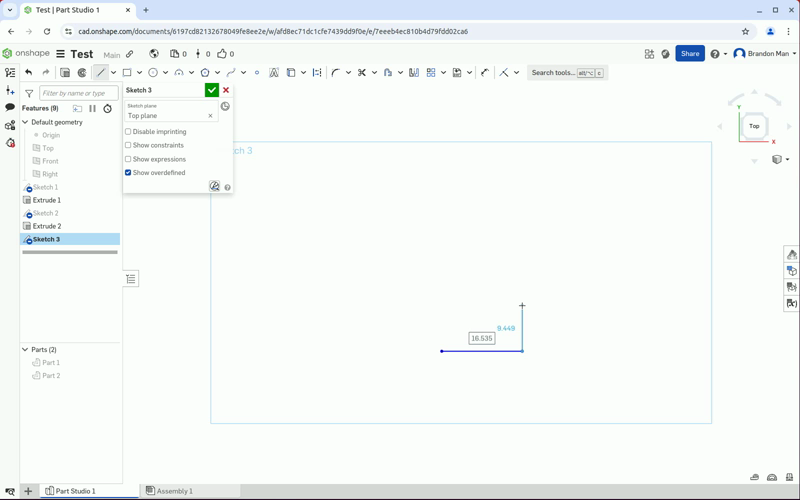
click(522, 305)
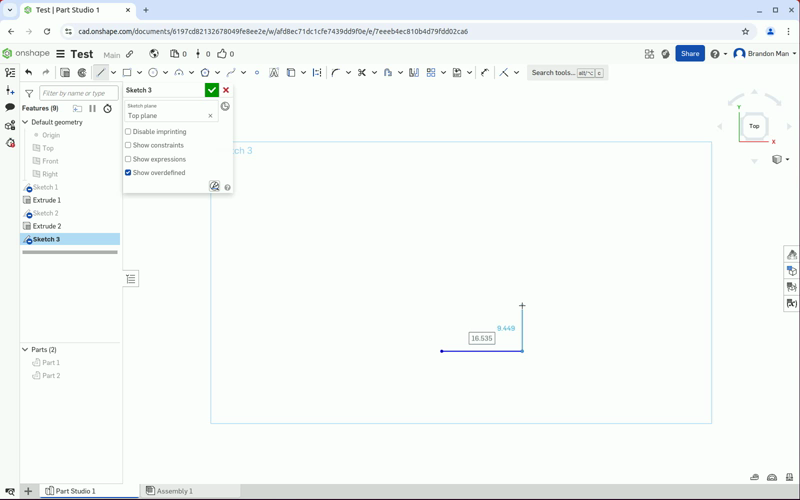
key_up(shift)
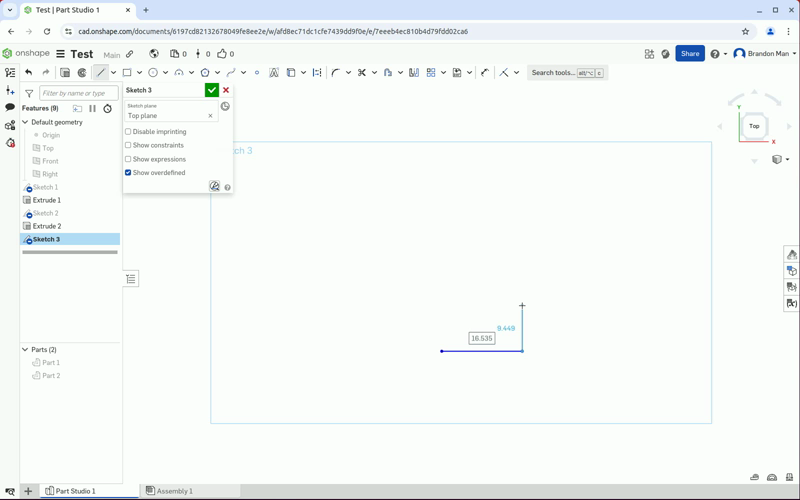
key_down(shift)
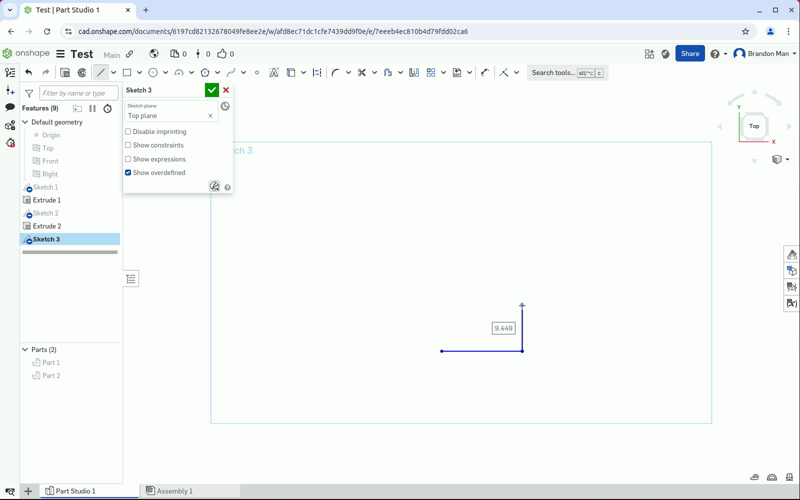
mouse_move(441, 305)
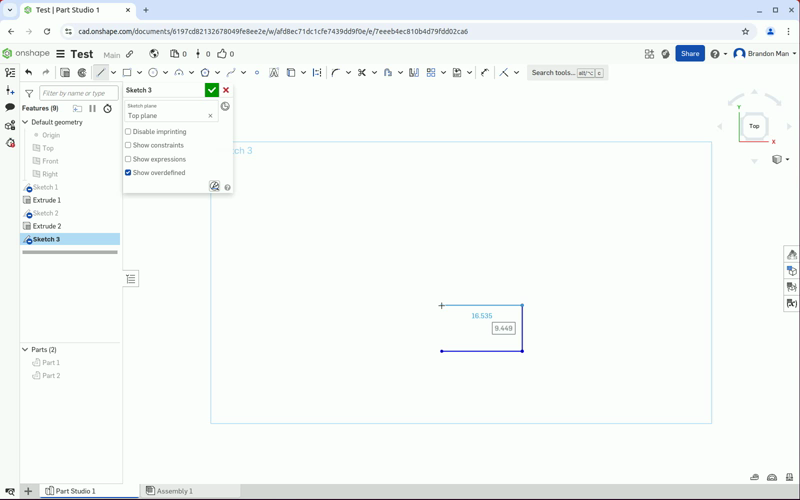
click(441, 305)
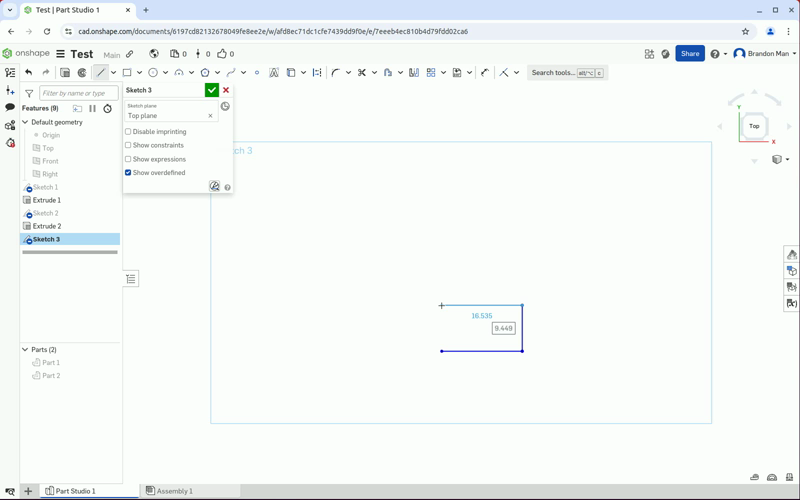
key_up(shift)
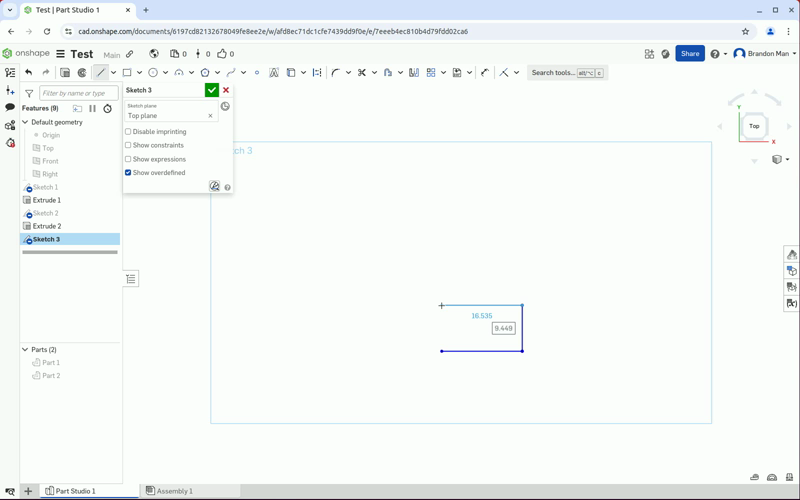
mouse_move(471, 305)
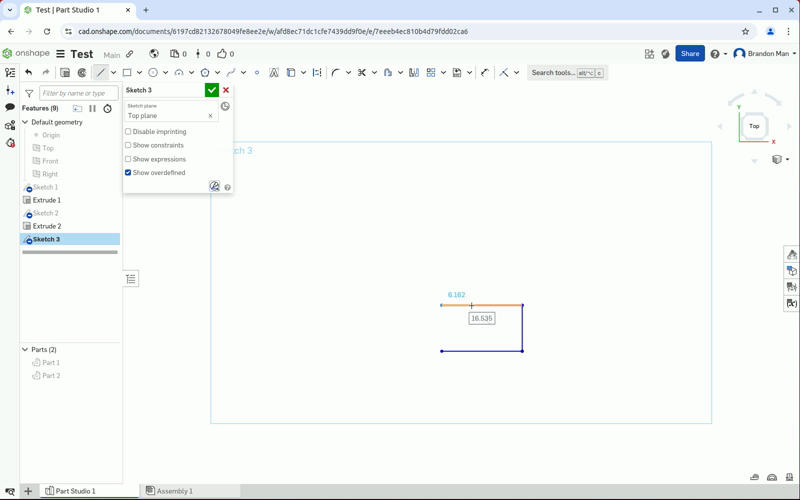
key_down(shift)
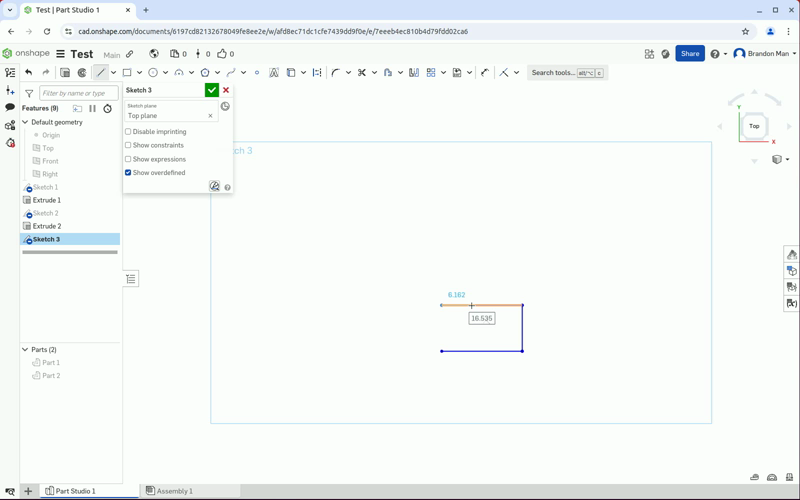
mouse_move(441, 351)
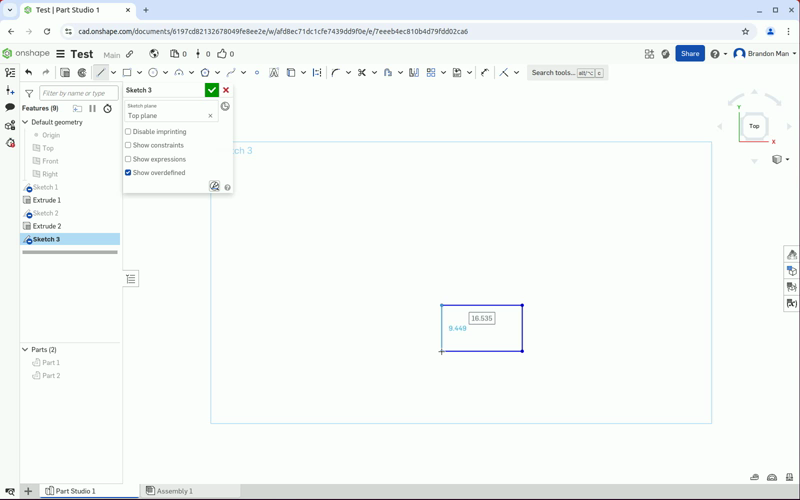
key_up(shift)
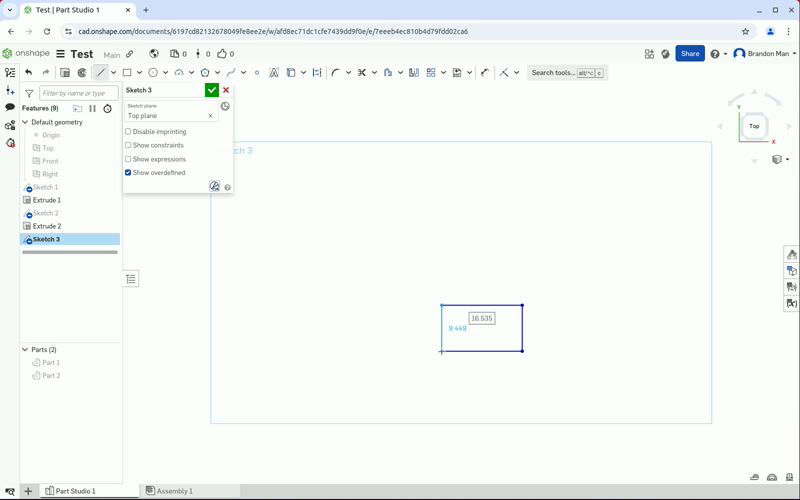
click(441, 351)
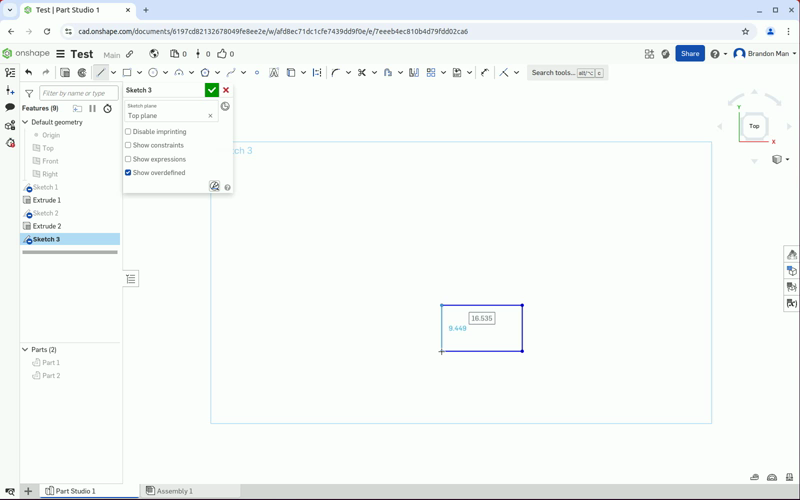
key(esc)
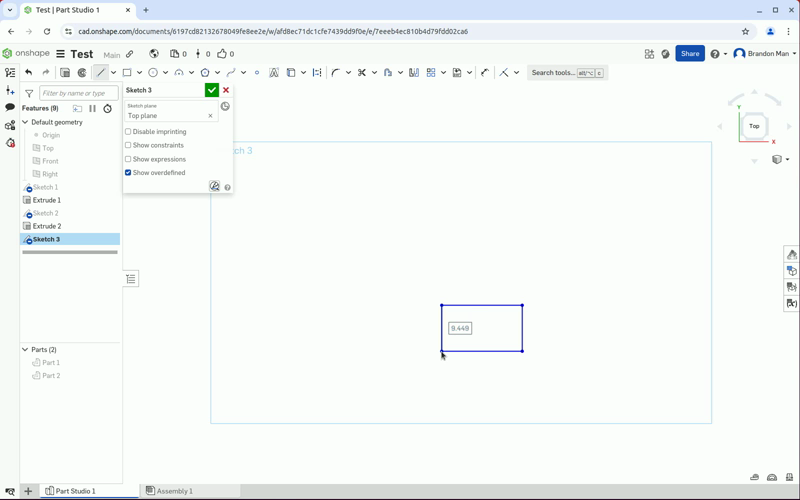
mouse_move(450, 310)
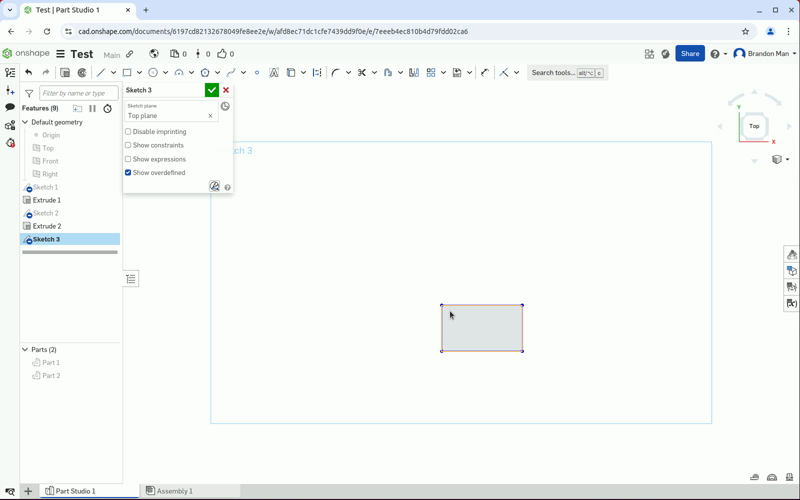
click(450, 310)
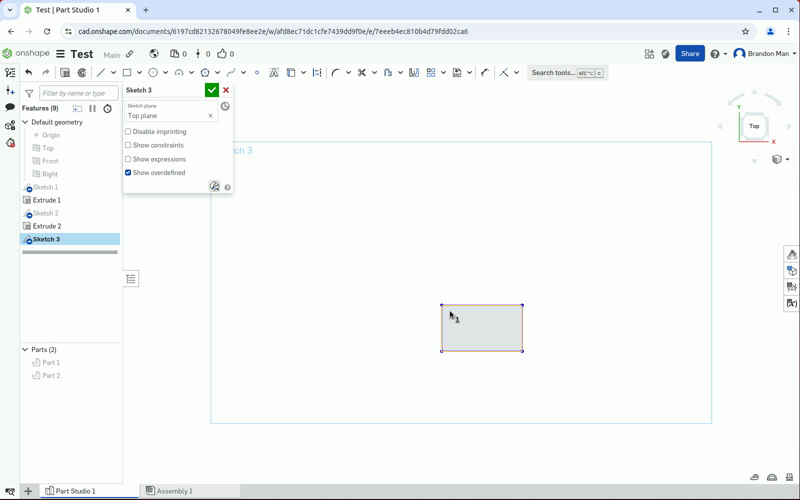
mouse_move(73, 352)
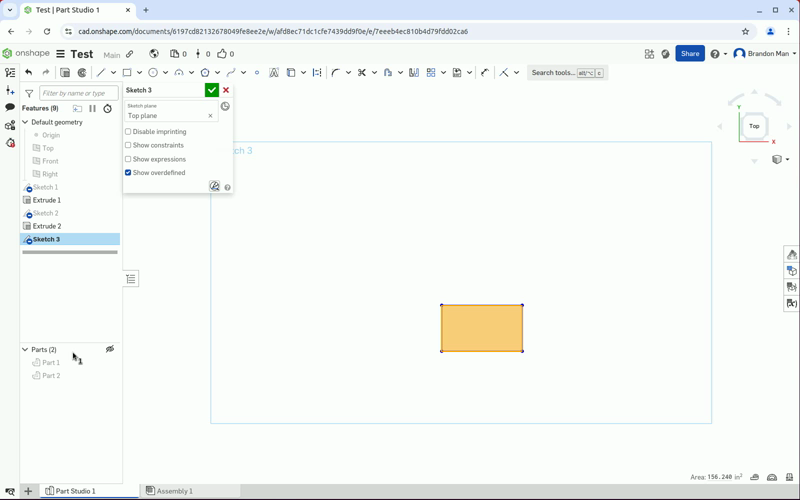
key(shift+y)
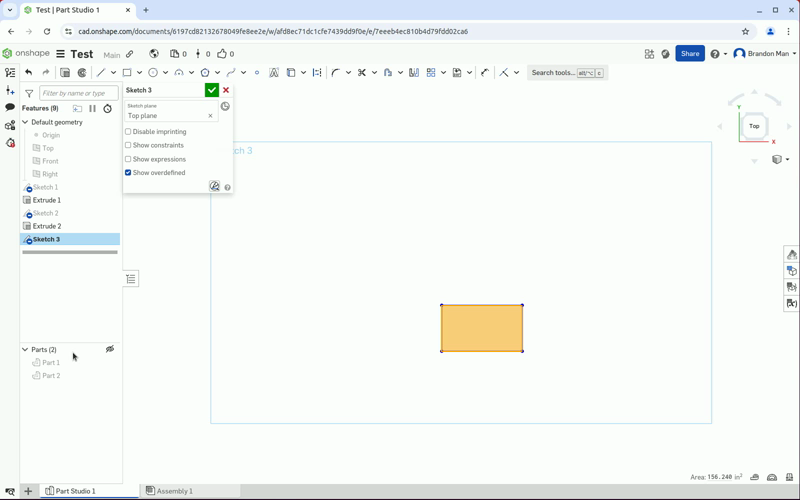
key(shift+e)
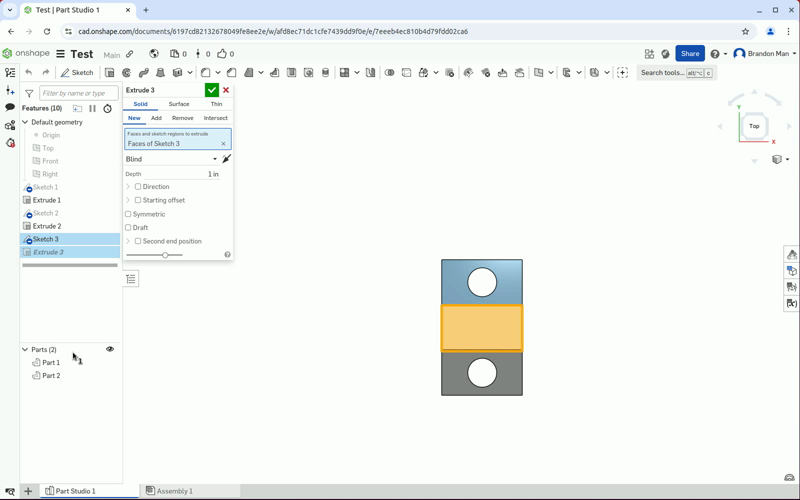
mouse_move(143, 106)
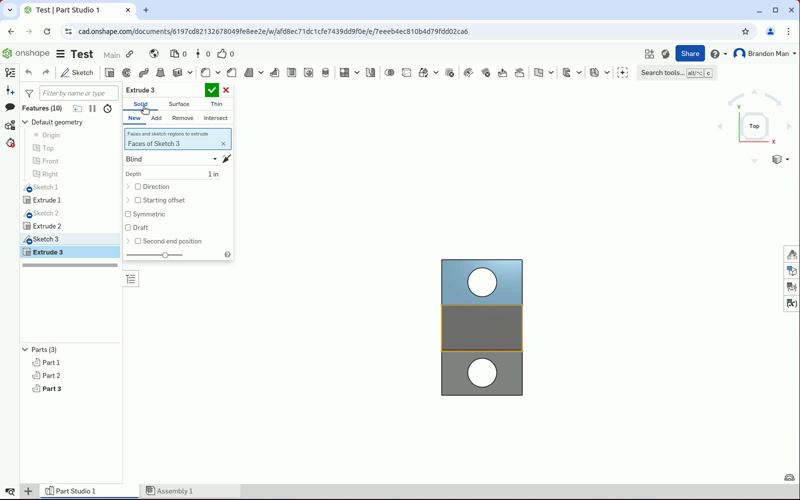
click(143, 106)
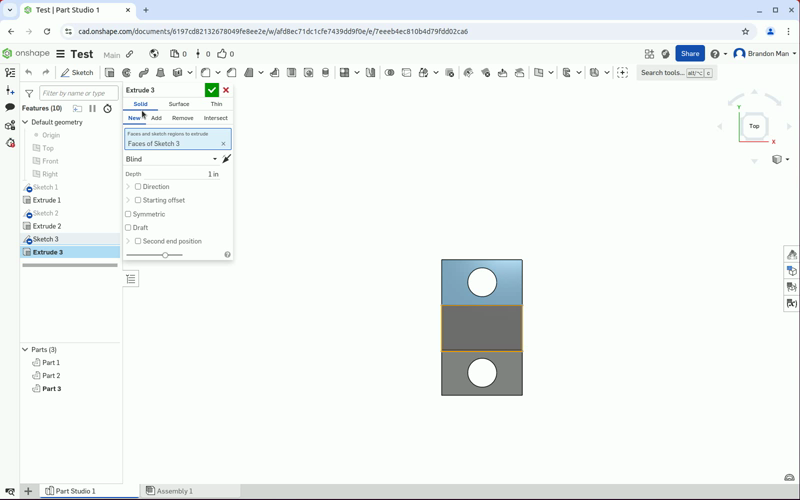
mouse_move(137, 120)
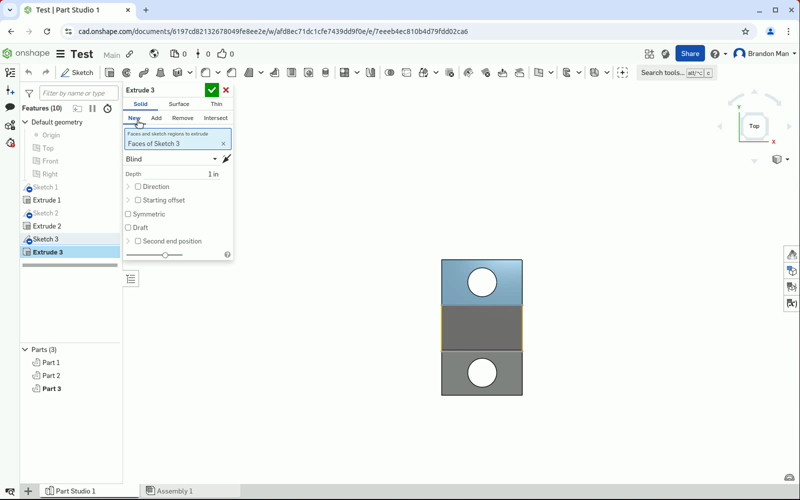
click(137, 120)
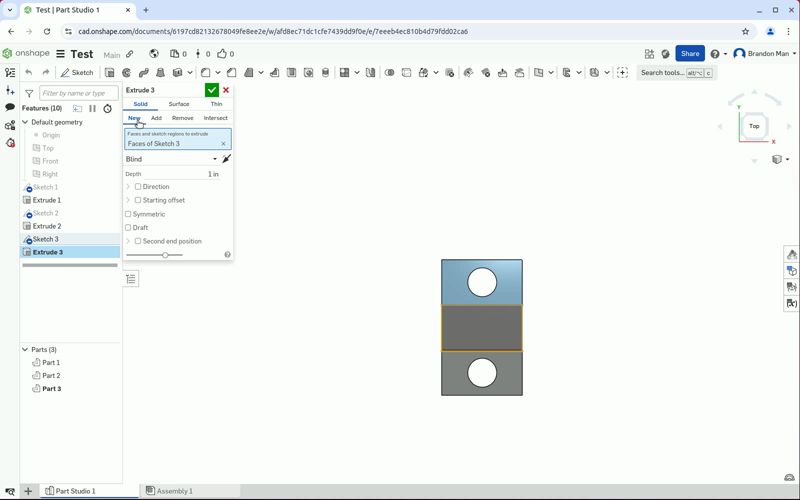
key(tab, 4)
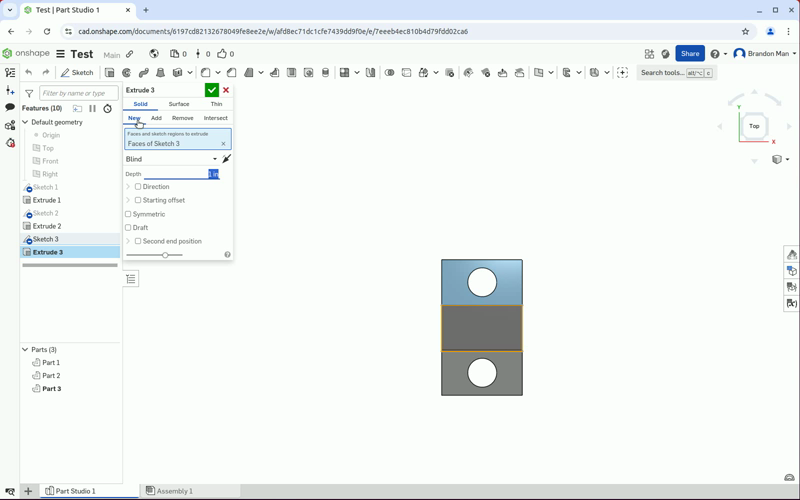
text(2.407)
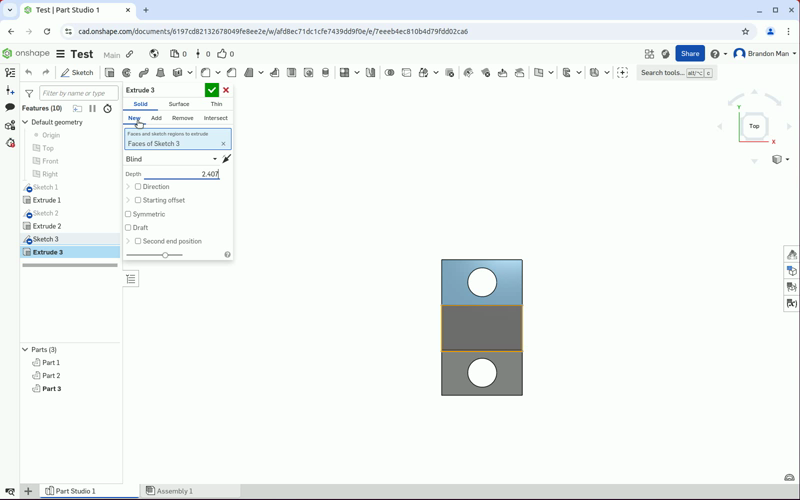
key(enter)
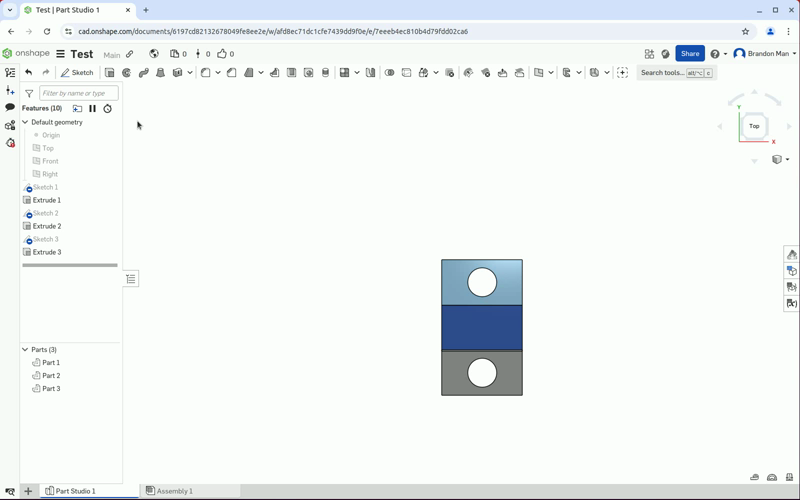
key(shift+h)
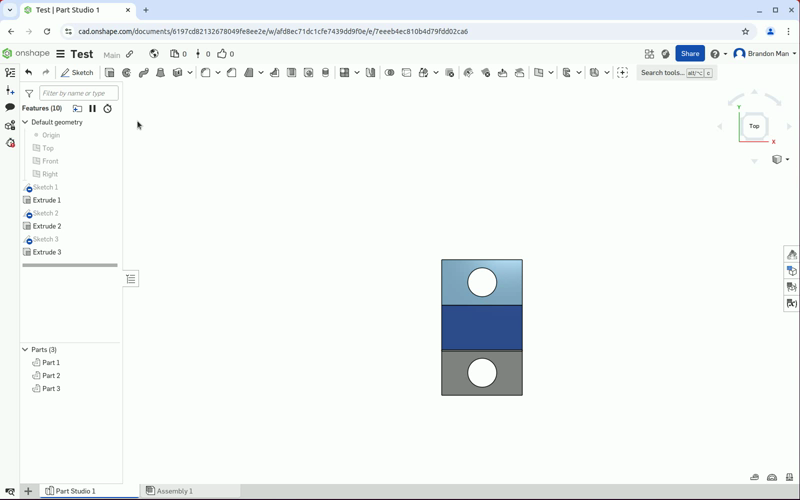
key(shift+h)
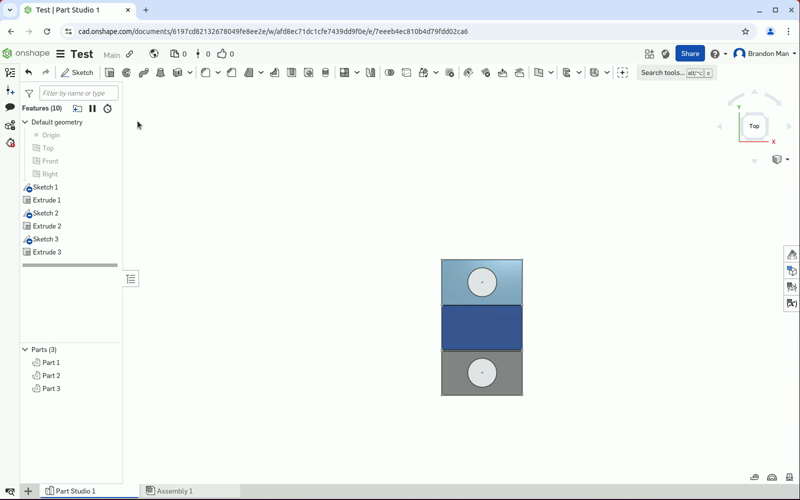
key(shift+7)
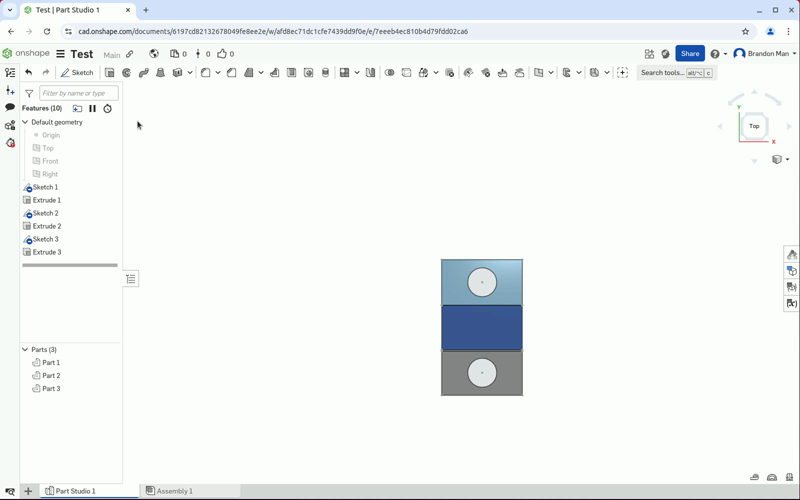
key(up, 3)
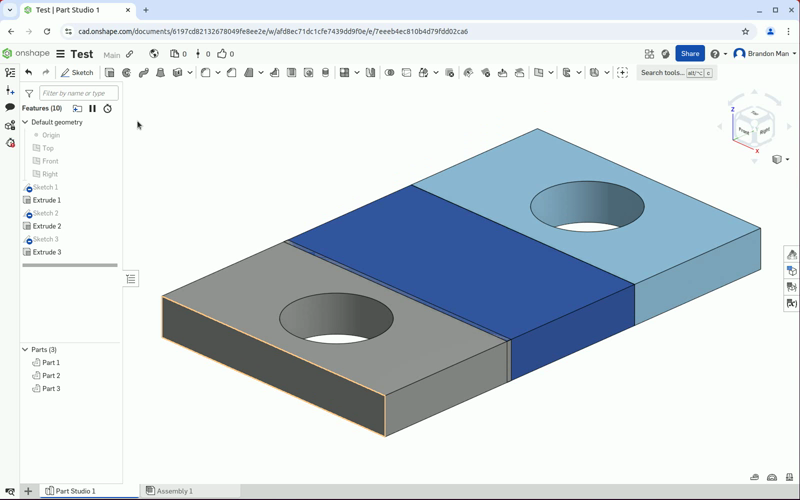
key(left, 3)
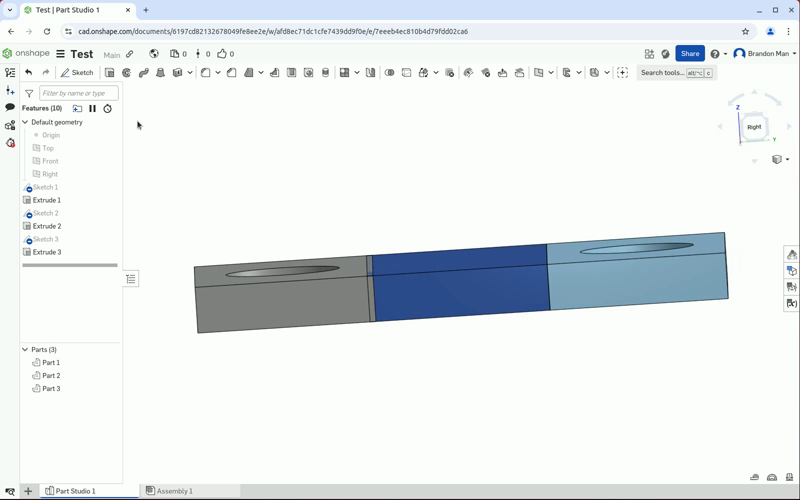
key(right, 3)
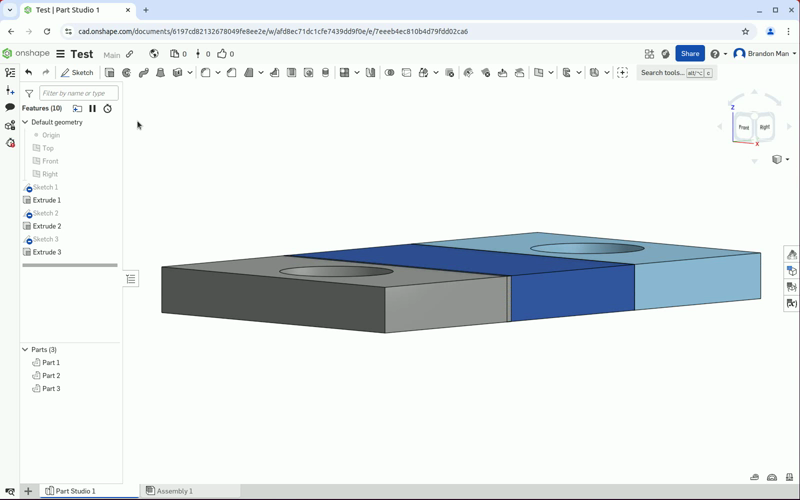
key(down, 3)
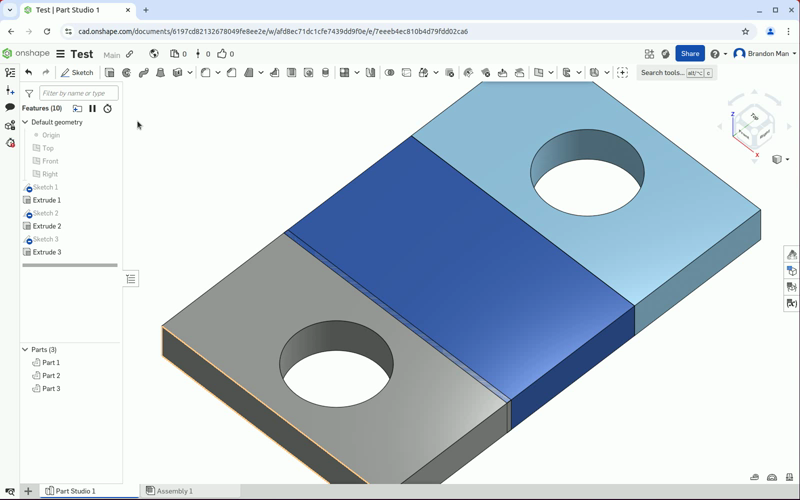
mouse_move(73, 189)
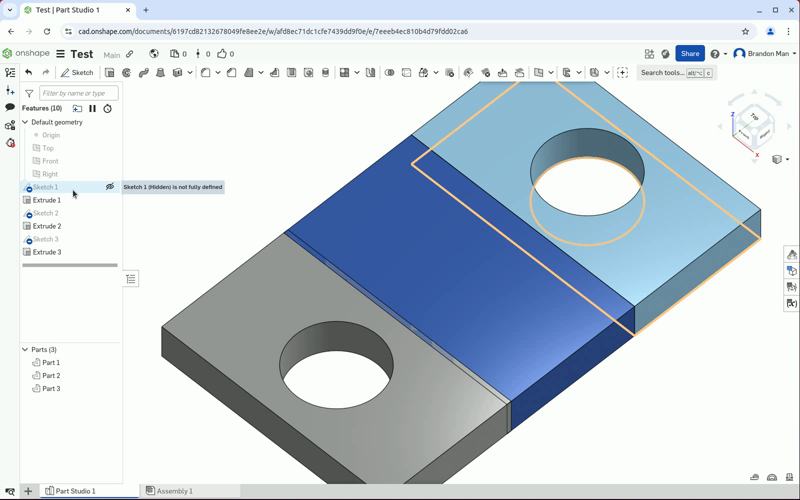
click(73, 189)